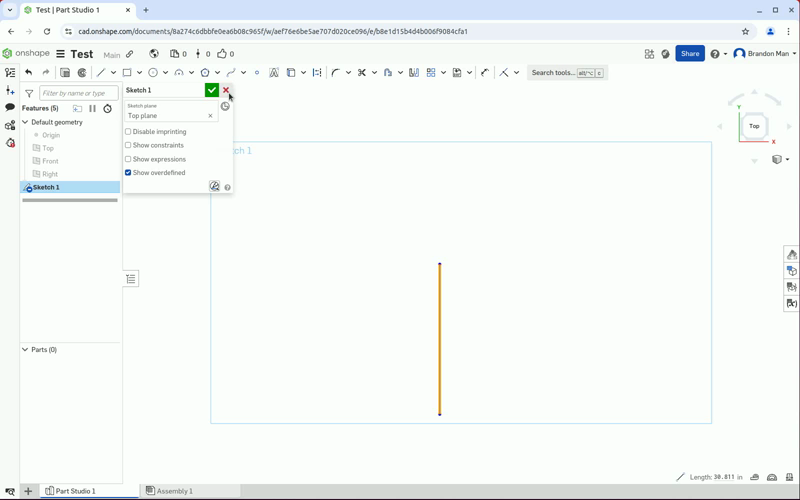
key(shift+h)
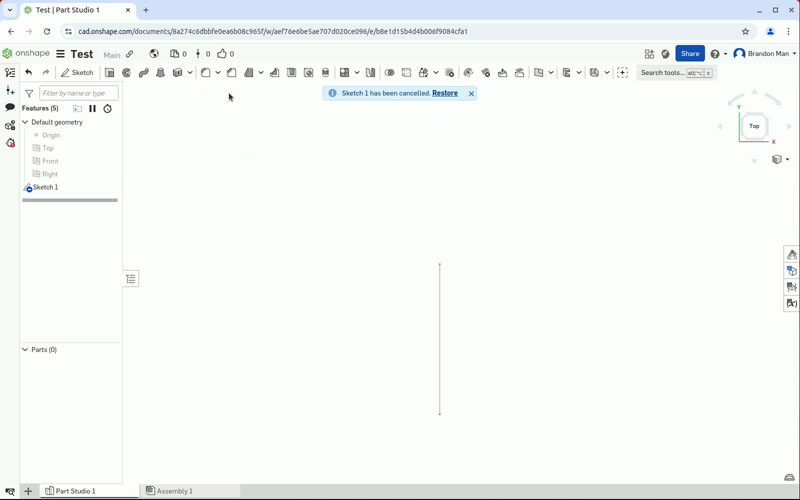
key(shift+s)
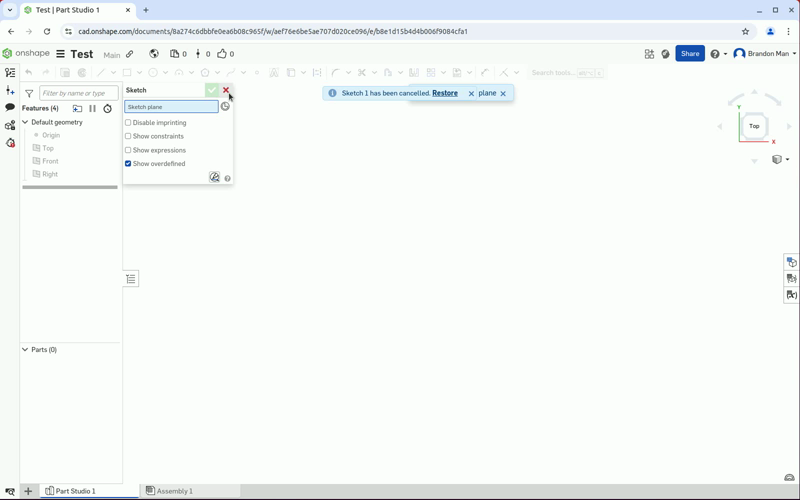
mouse_move(73, 150)
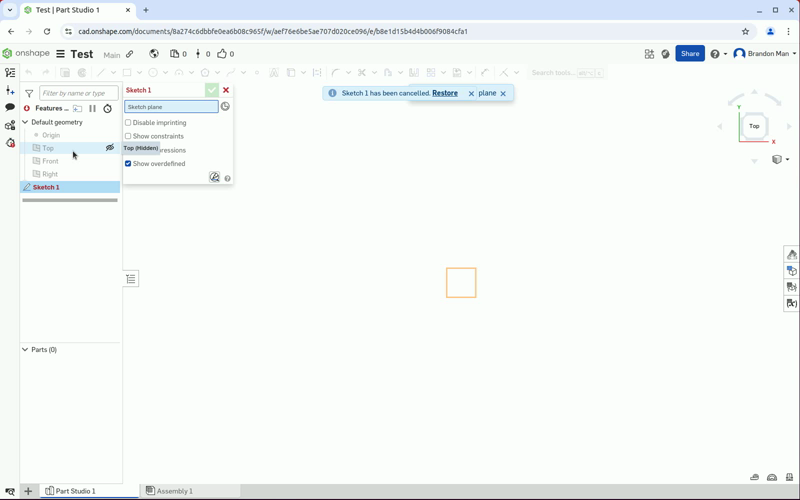
click(73, 150)
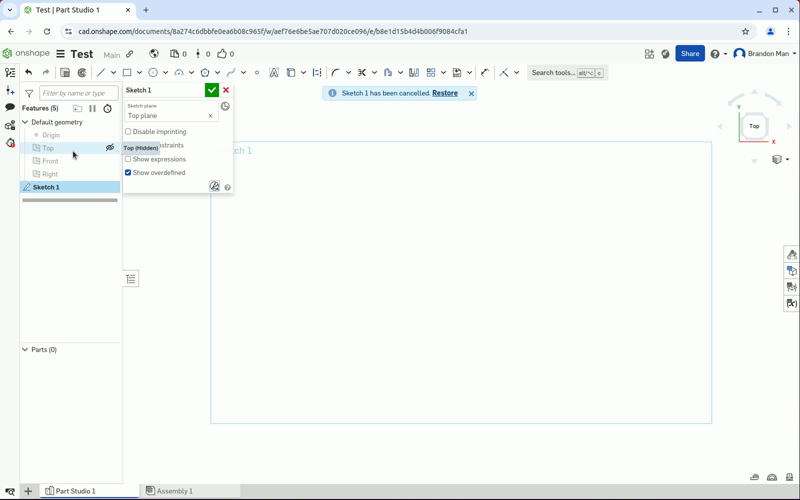
mouse_move(73, 352)
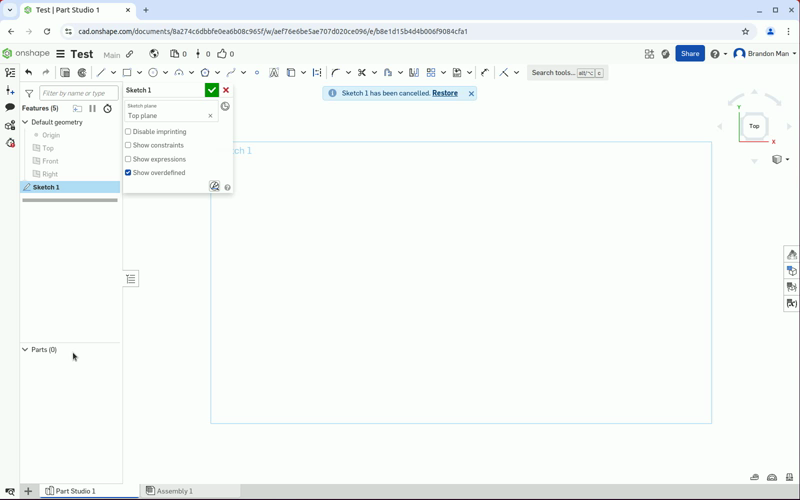
key(y)
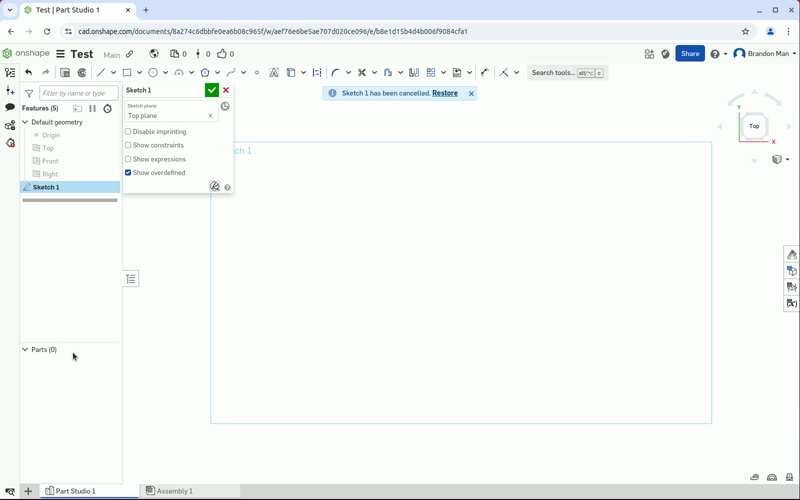
key(c)
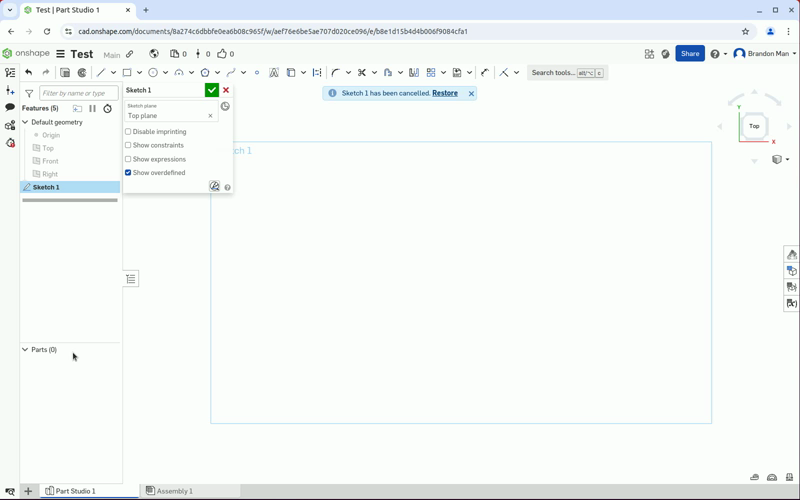
key_down(shift)
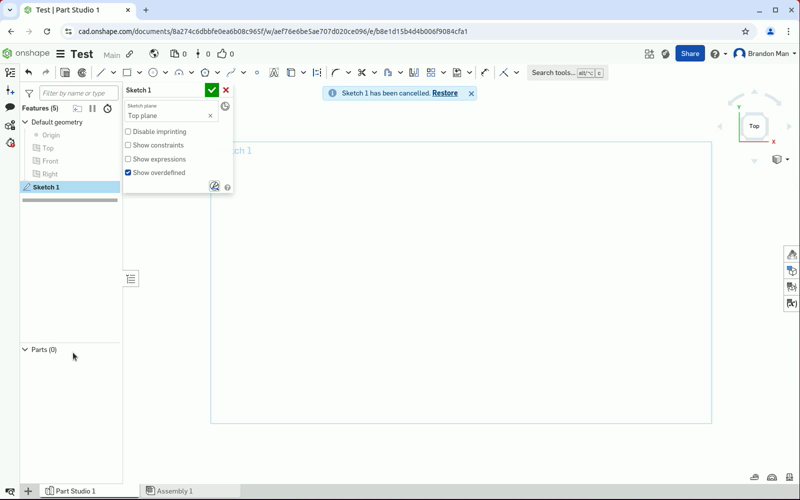
mouse_move(461, 282)
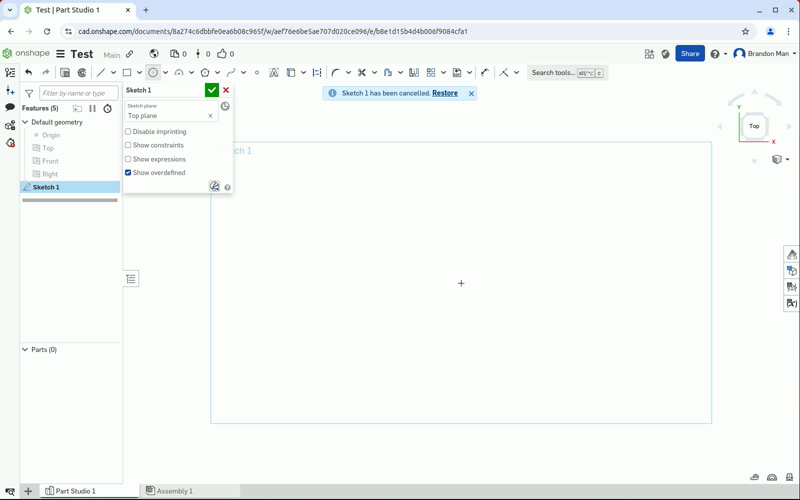
click(461, 282)
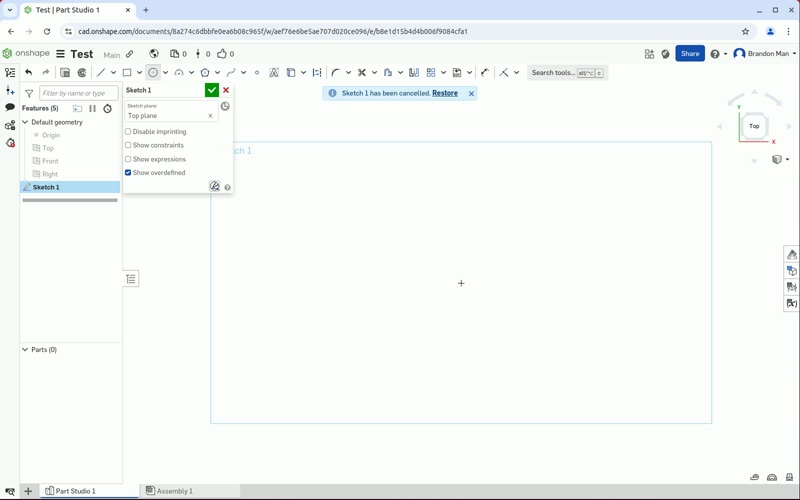
key_up(shift)
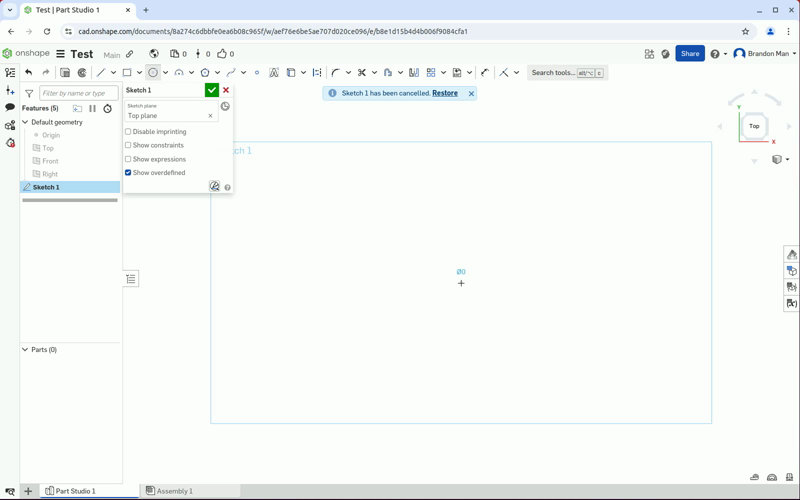
mouse_move(461, 282)
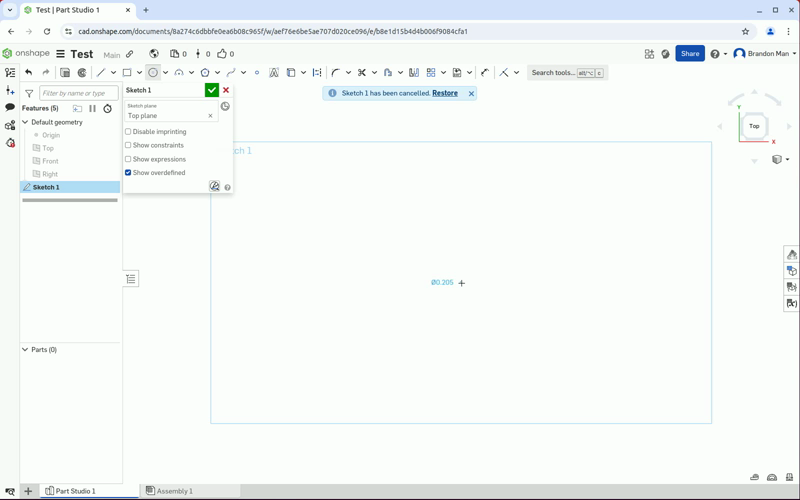
scroll(6)
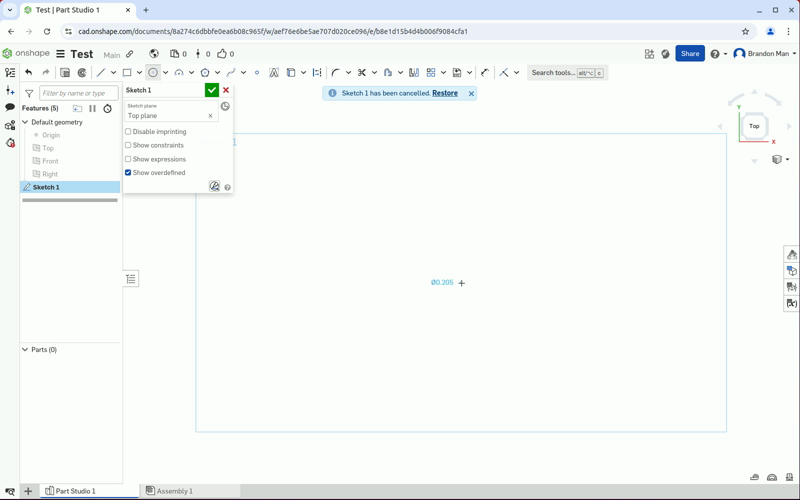
scroll(6)
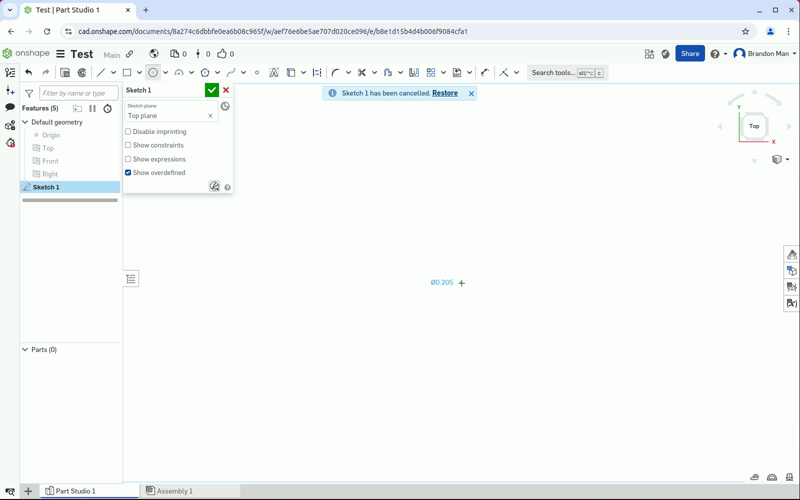
scroll(6)
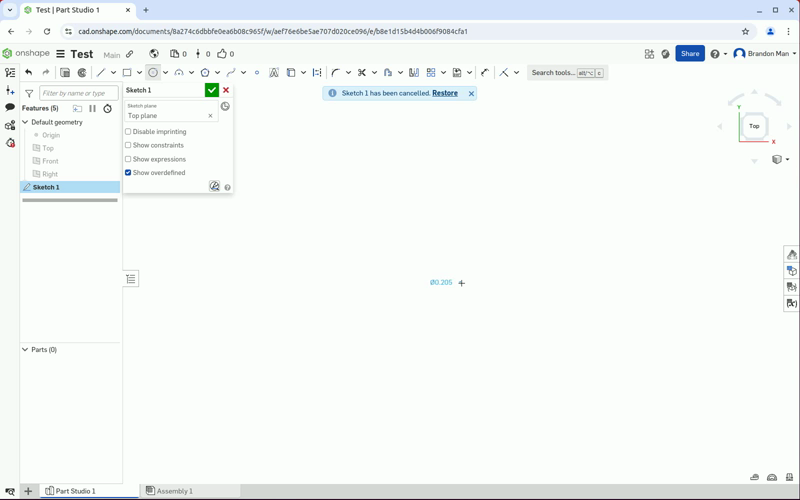
scroll(6)
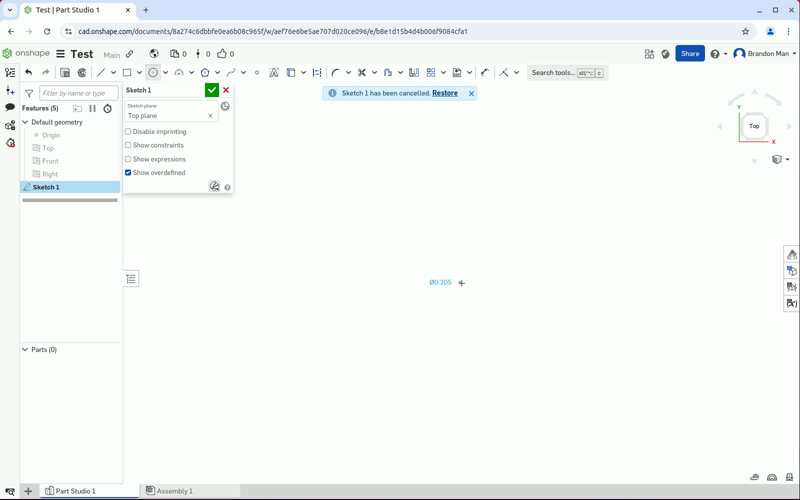
scroll(6)
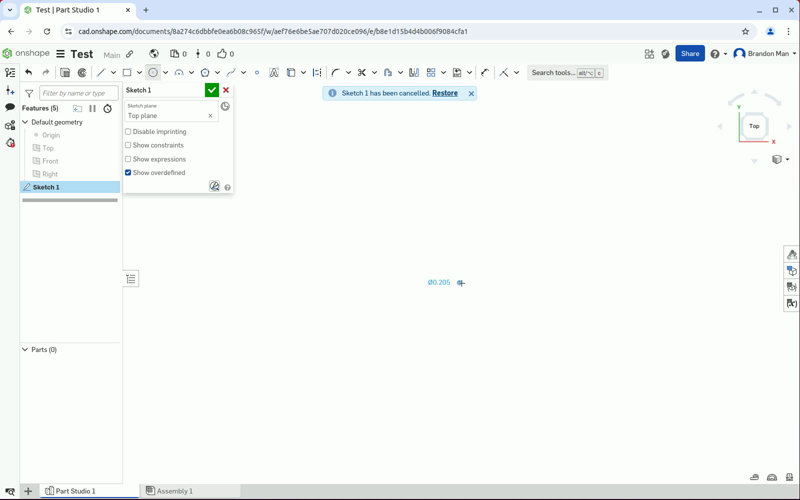
scroll(6)
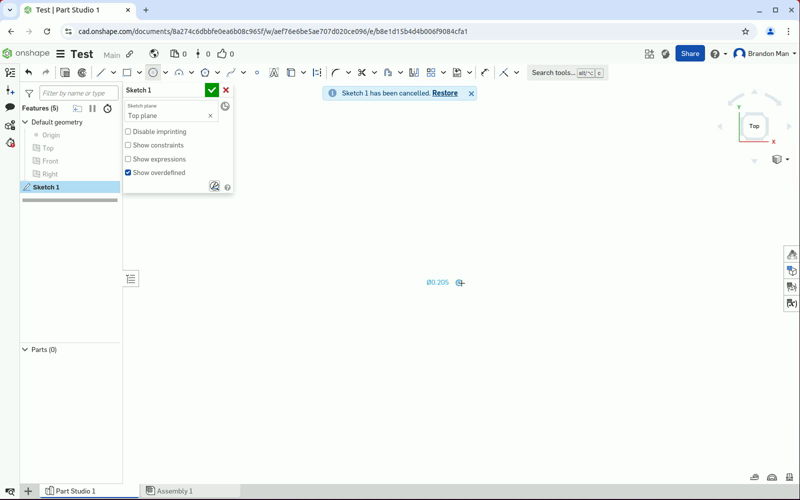
scroll(6)
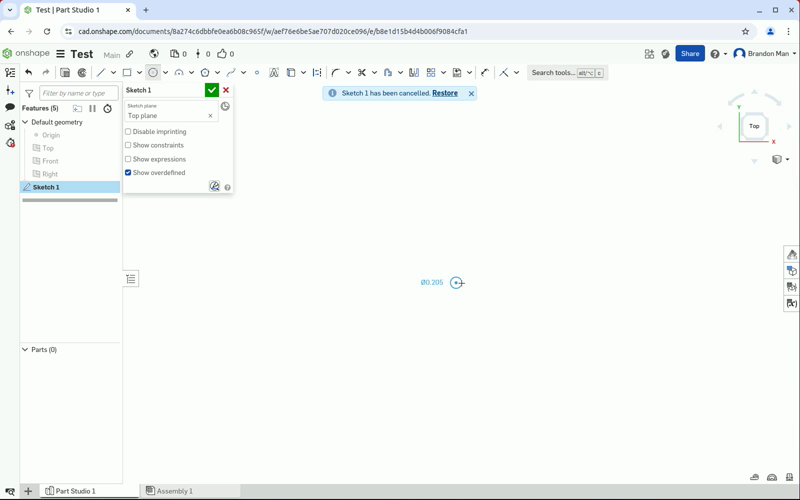
click(461, 282)
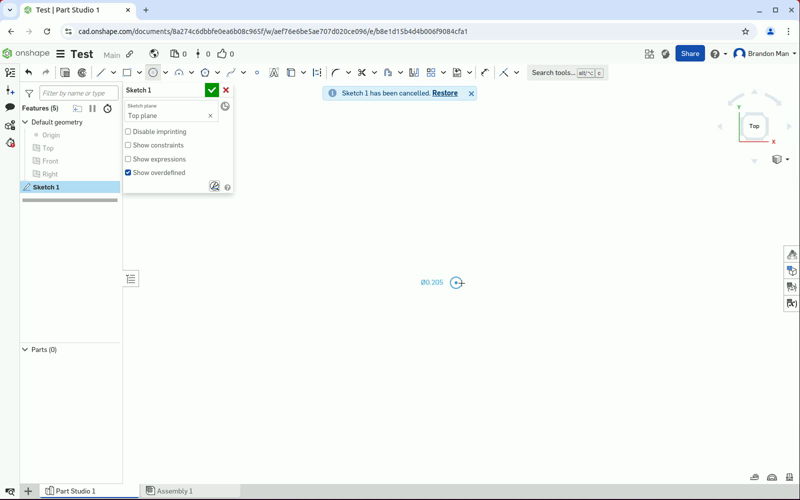
scroll(-6)
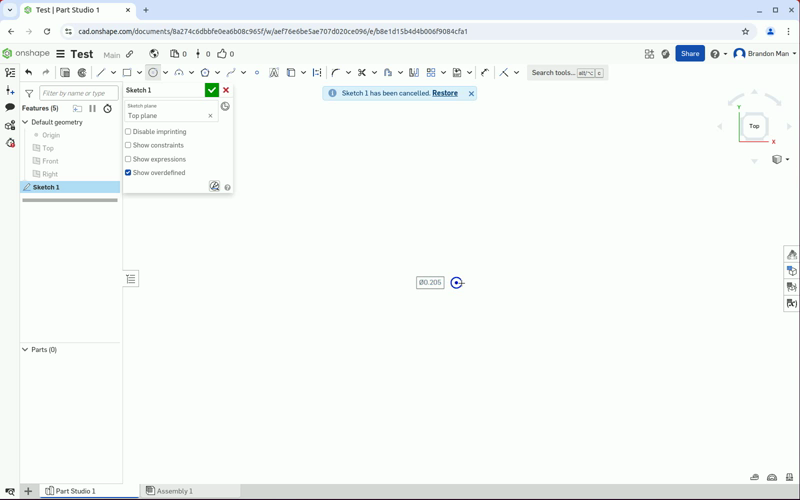
scroll(-6)
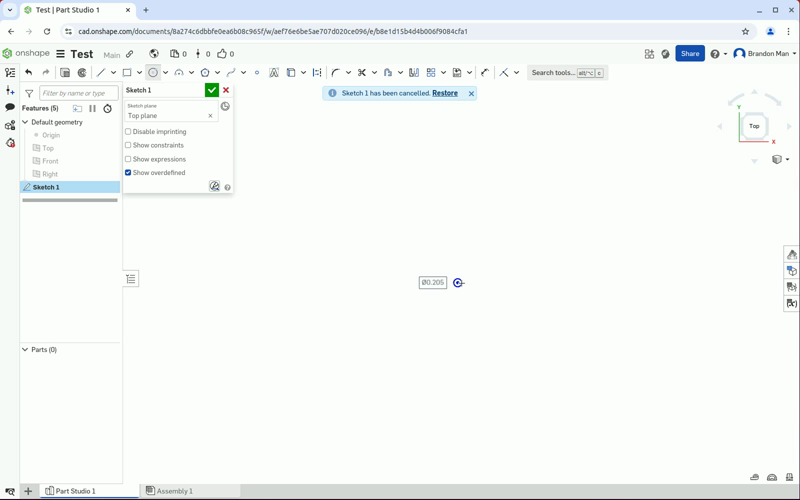
scroll(-6)
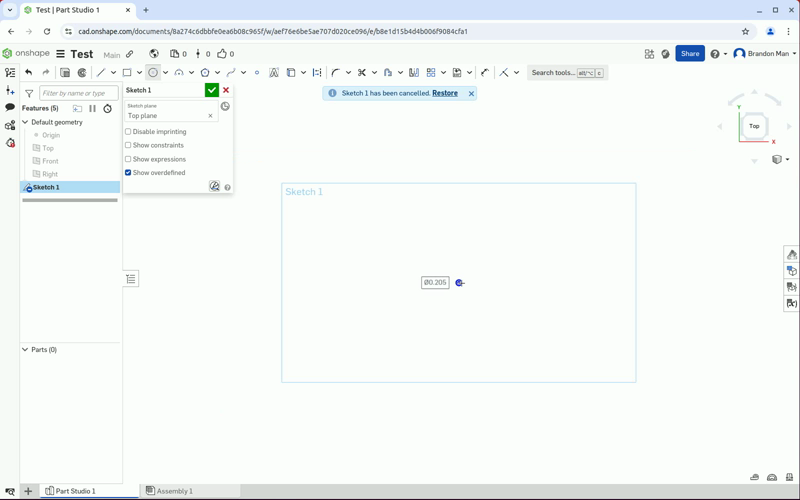
scroll(-6)
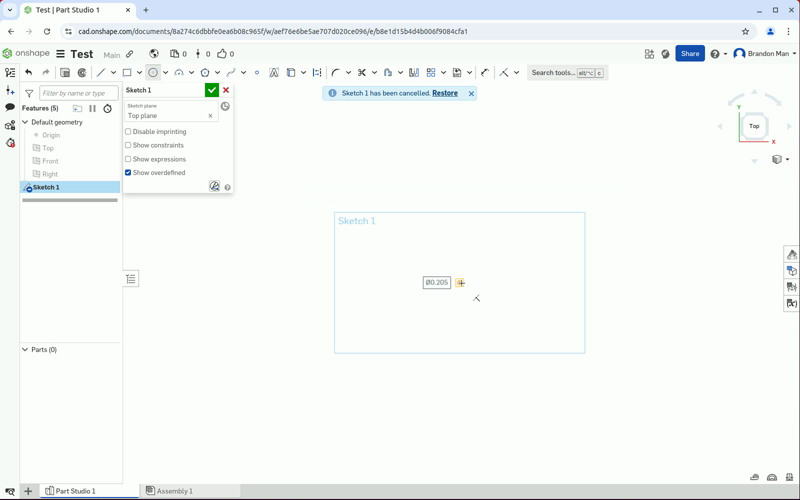
scroll(-6)
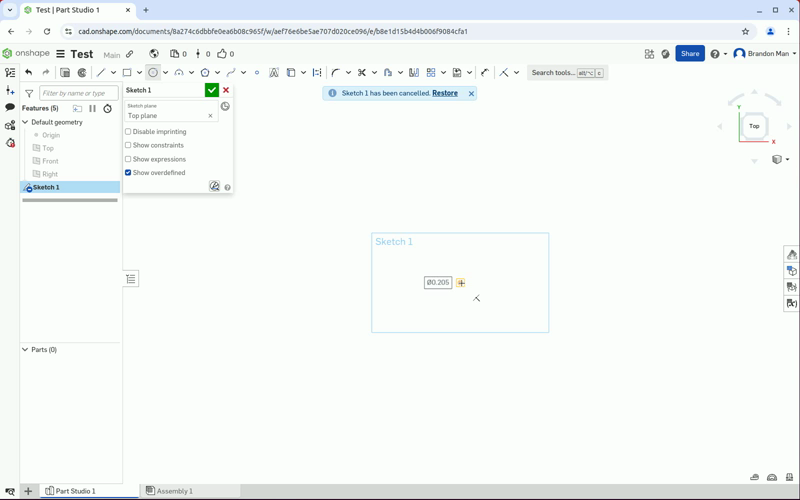
scroll(-6)
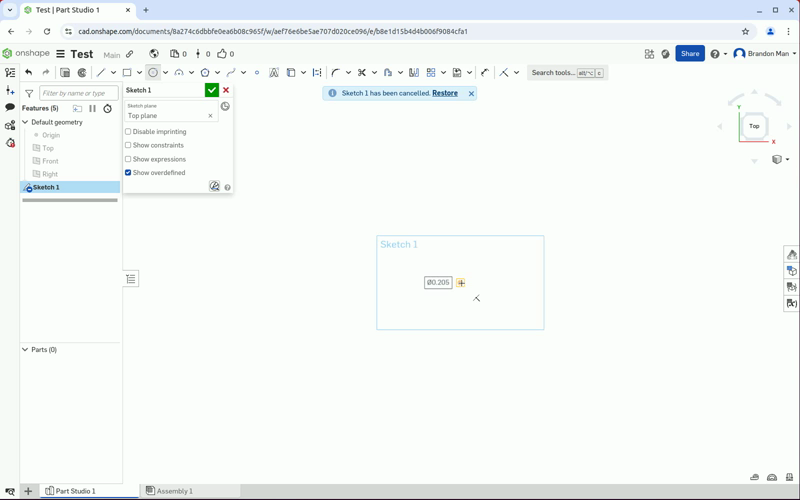
scroll(-6)
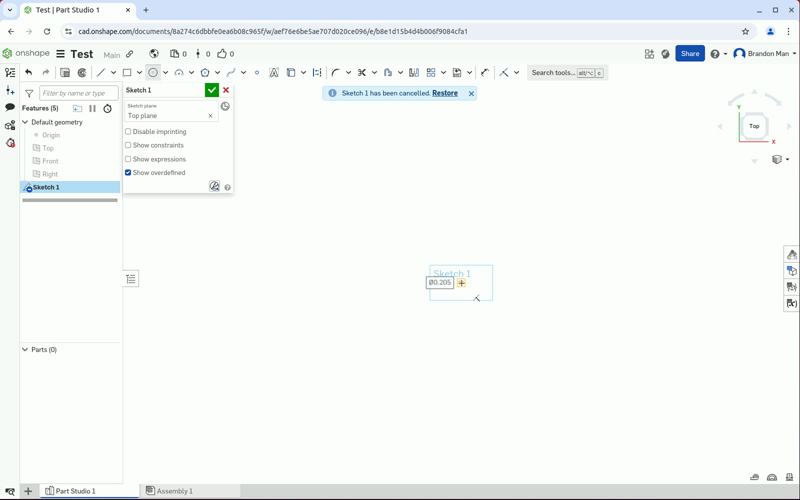
key(esc)
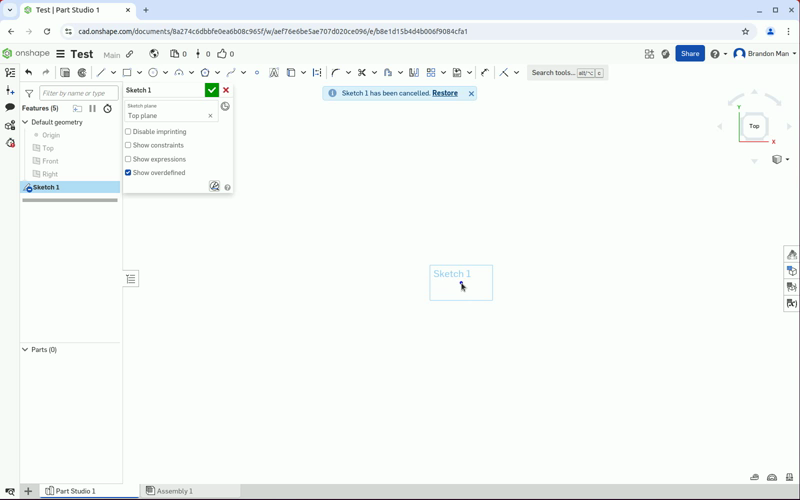
mouse_move(461, 282)
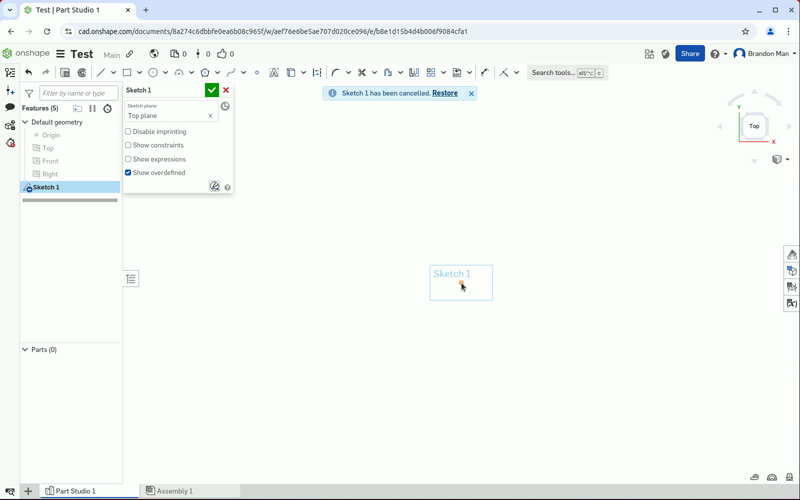
scroll(6)
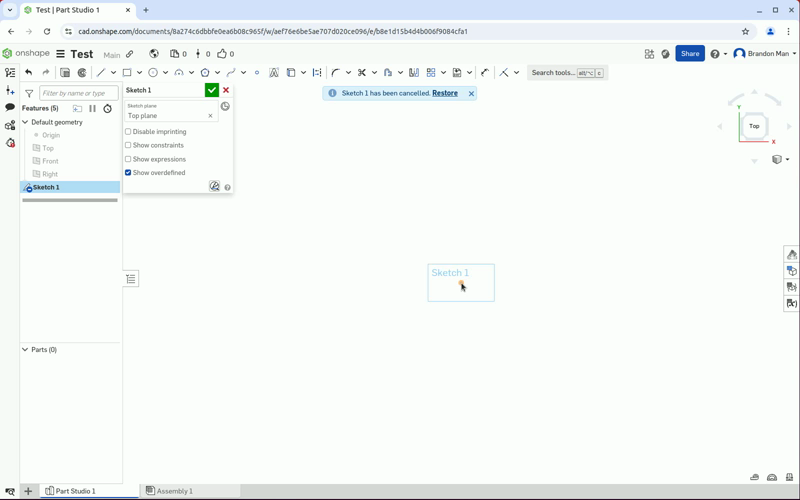
scroll(6)
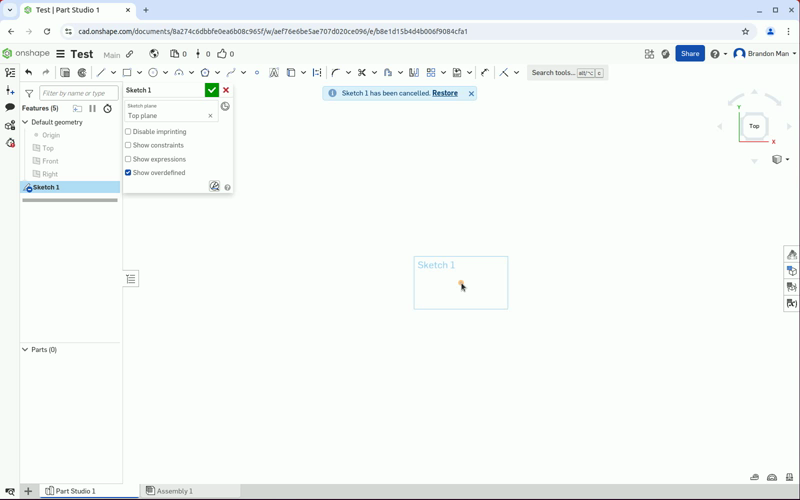
scroll(6)
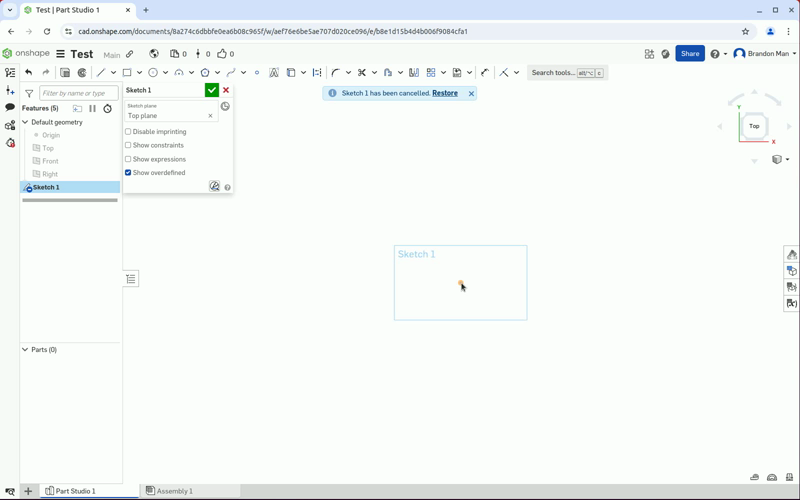
scroll(6)
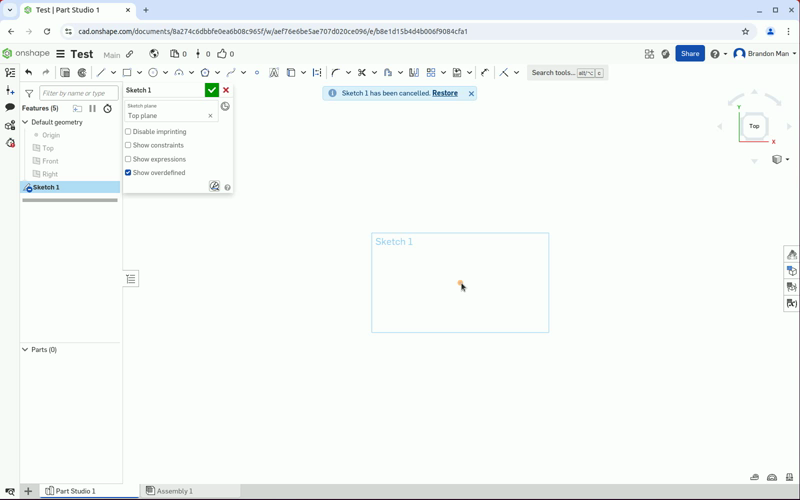
scroll(6)
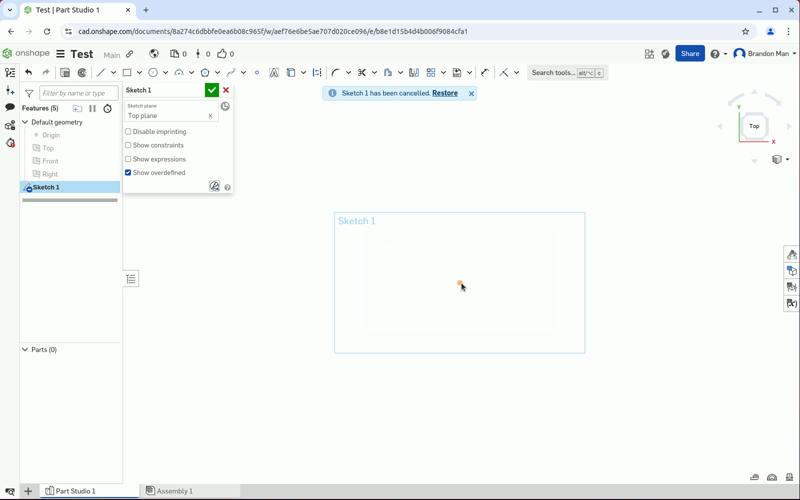
scroll(6)
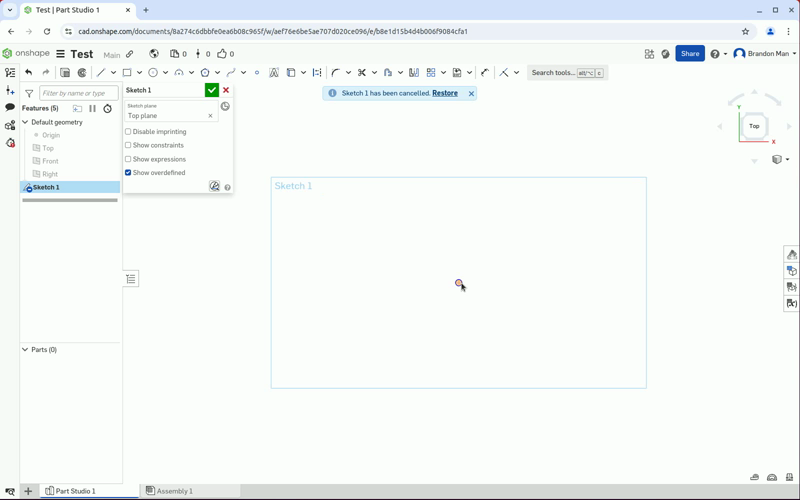
scroll(6)
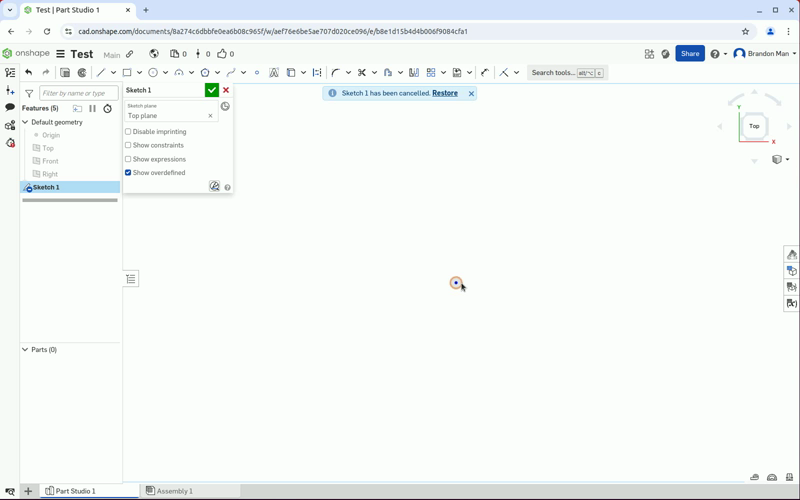
click(461, 282)
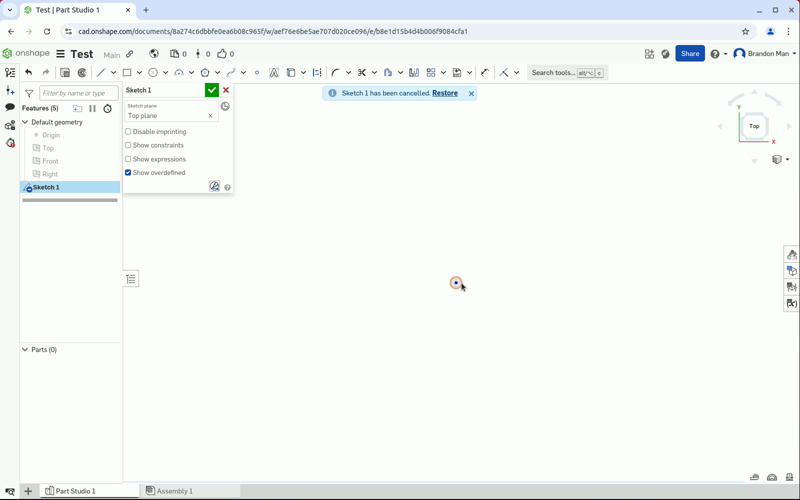
scroll(-6)
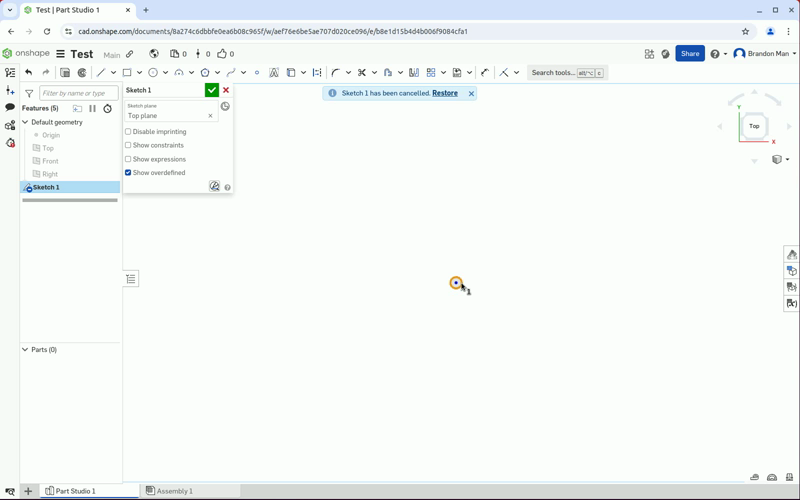
scroll(-6)
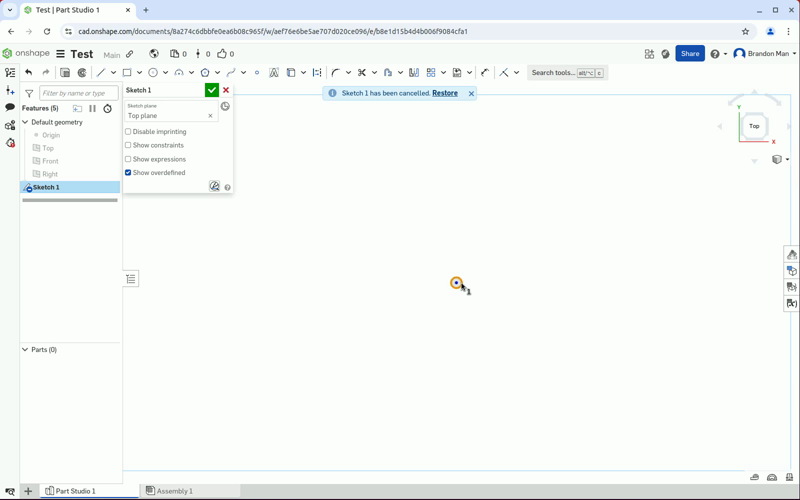
scroll(-6)
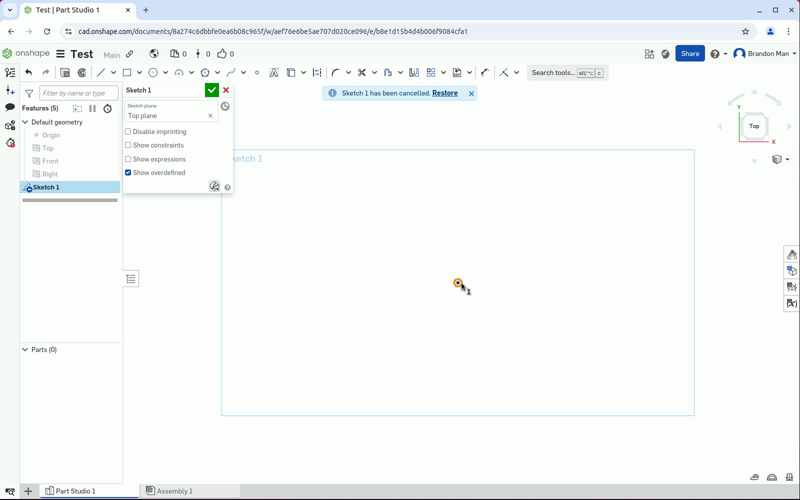
scroll(-6)
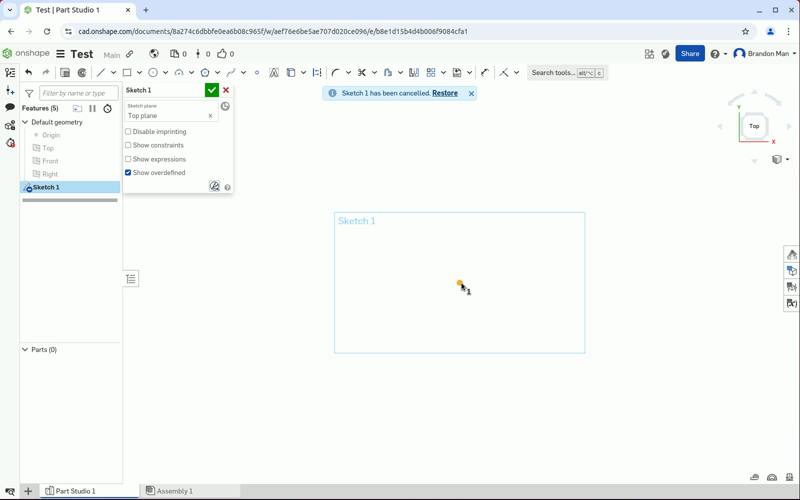
scroll(-6)
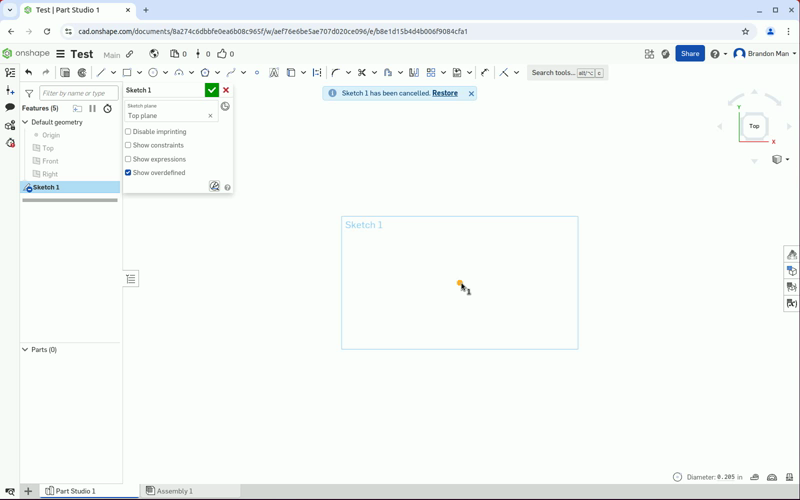
scroll(-6)
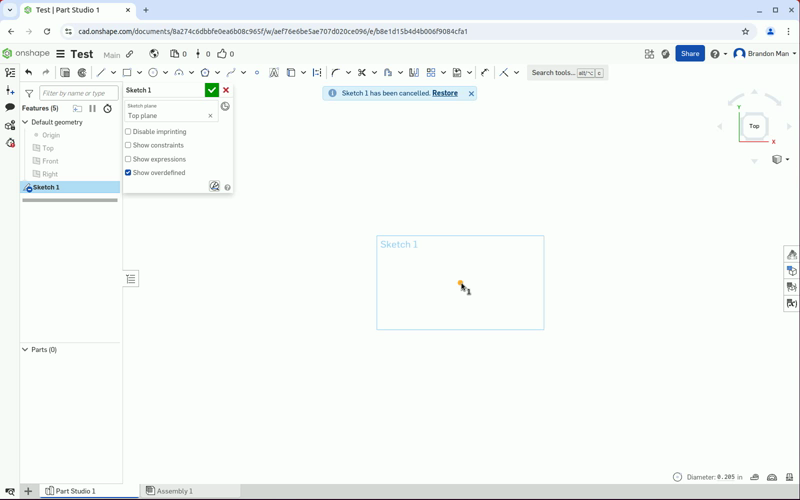
scroll(-6)
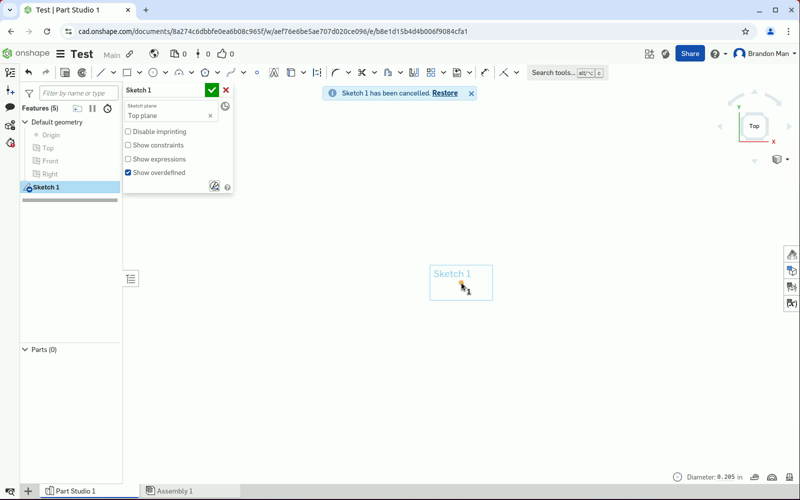
mouse_move(73, 352)
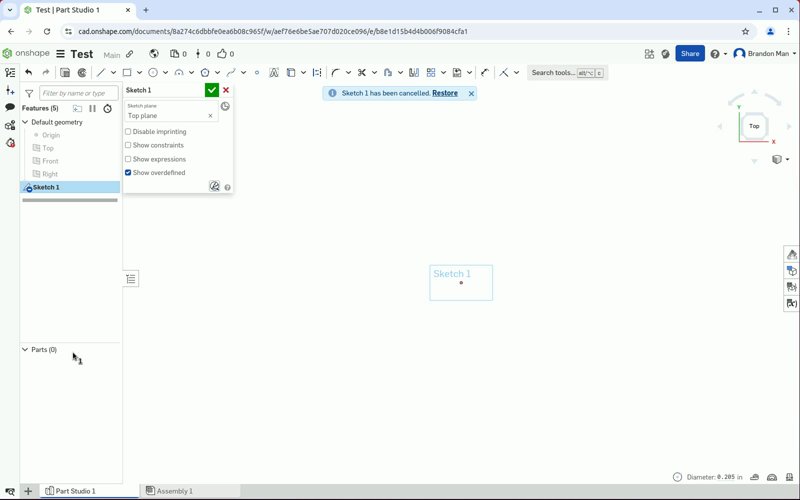
key(shift+y)
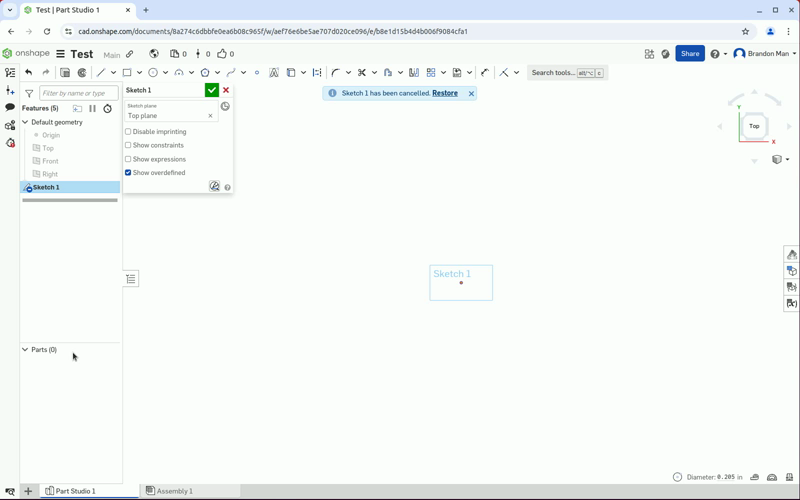
key(shift+e)
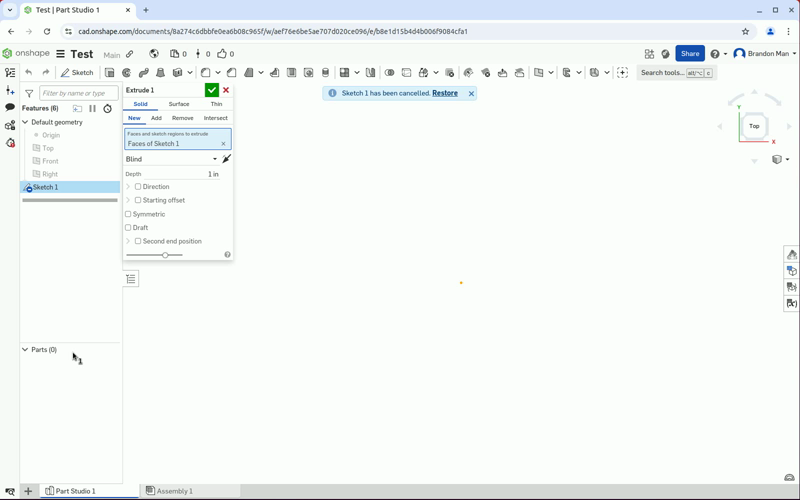
mouse_move(143, 106)
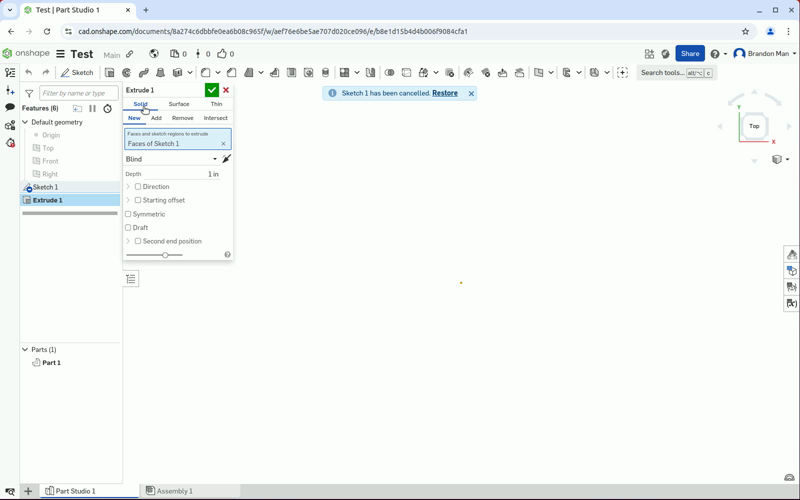
click(143, 106)
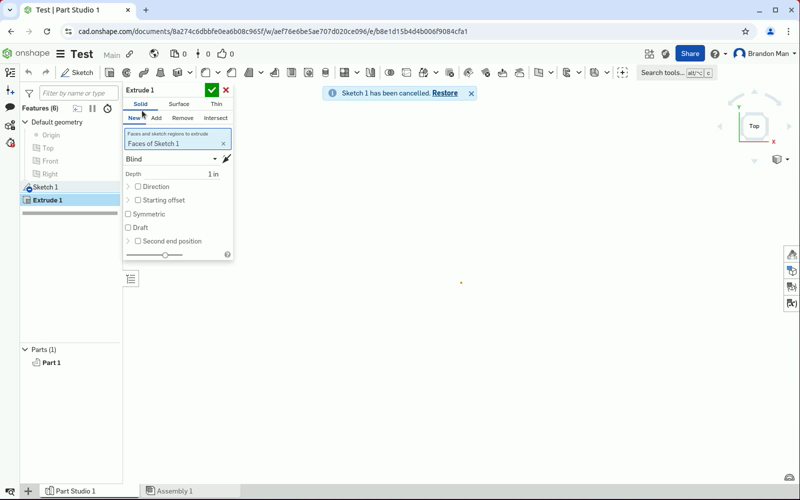
mouse_move(137, 120)
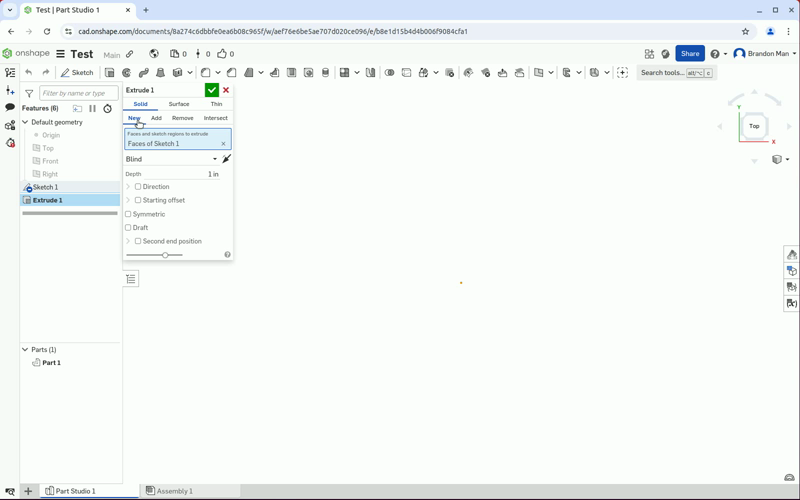
click(137, 120)
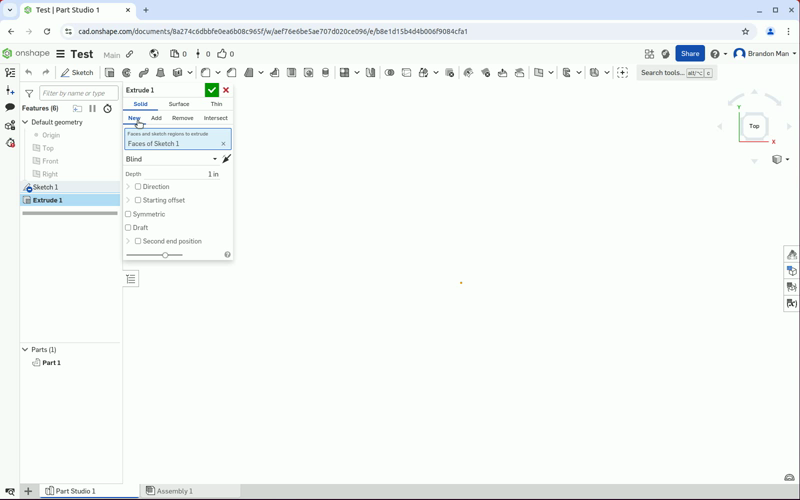
key(tab, 4)
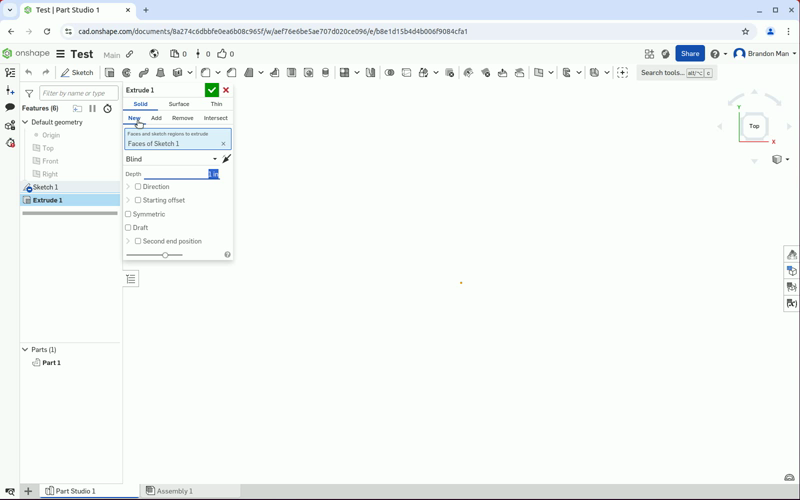
text(23.108)
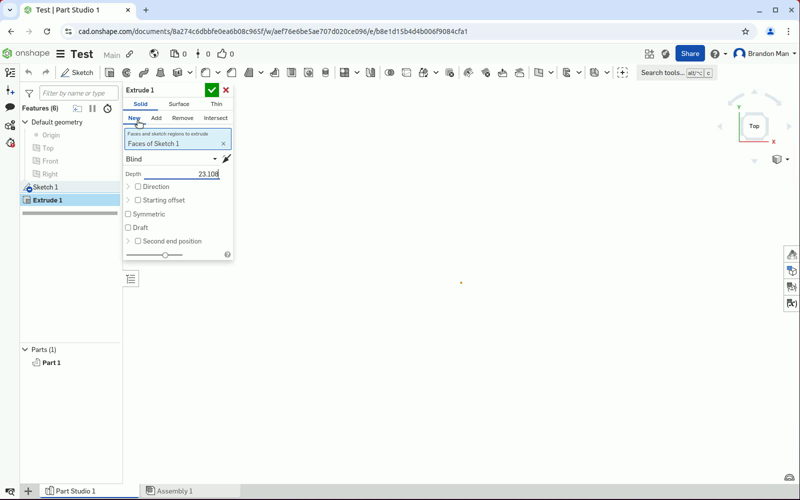
key(enter)
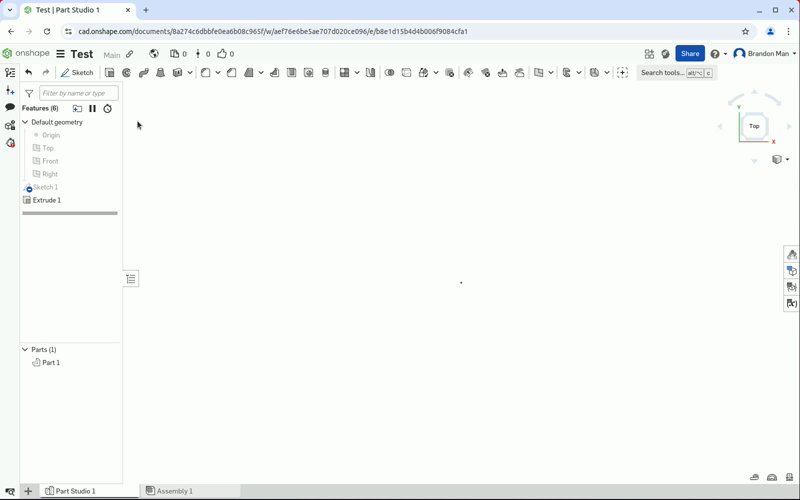
key(shift+h)
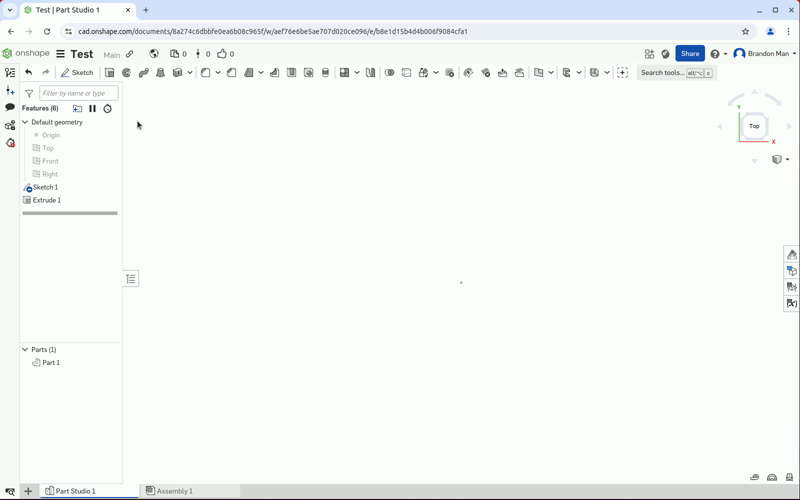
key(shift+h)
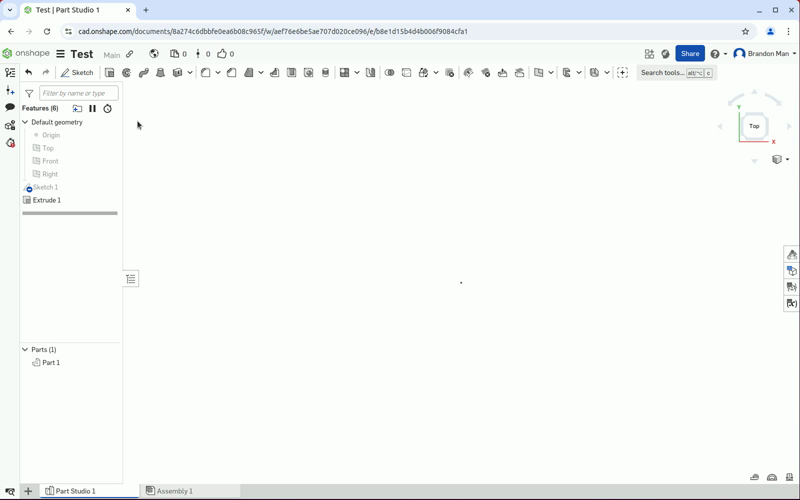
mouse_move(73, 189)
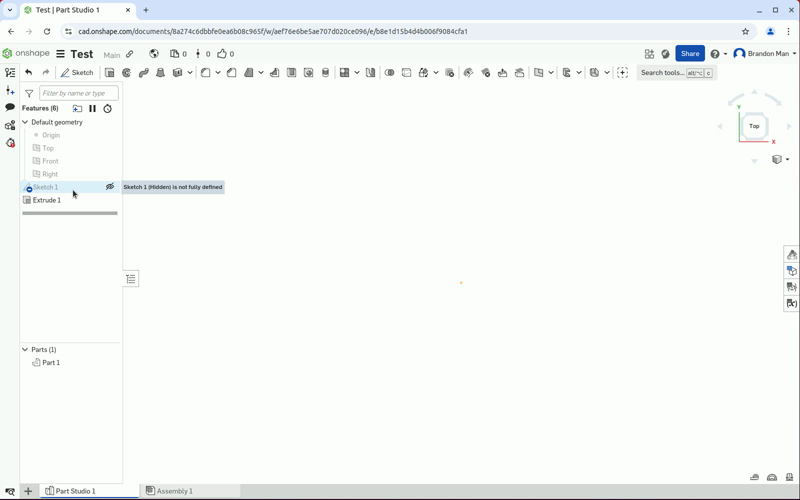
click(73, 189)
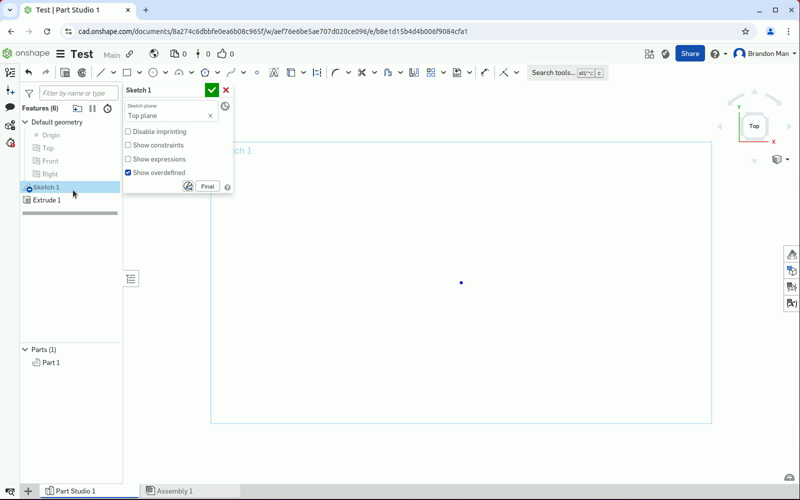
mouse_move(229, 92)
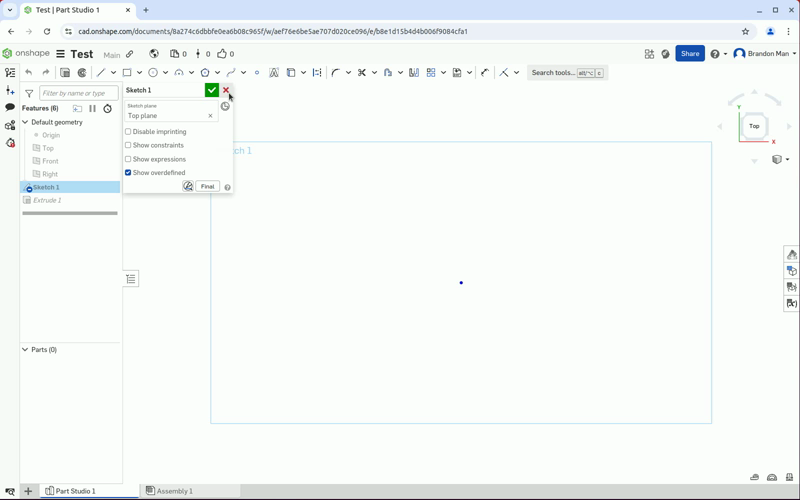
click(229, 92)
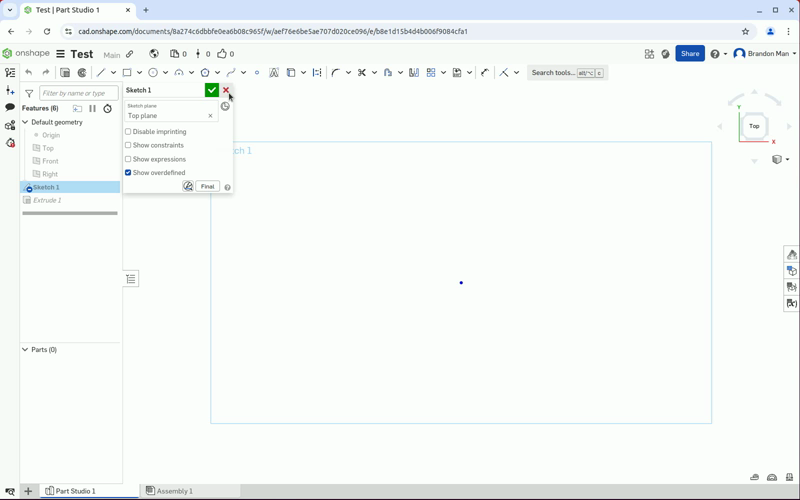
key(shift+s)
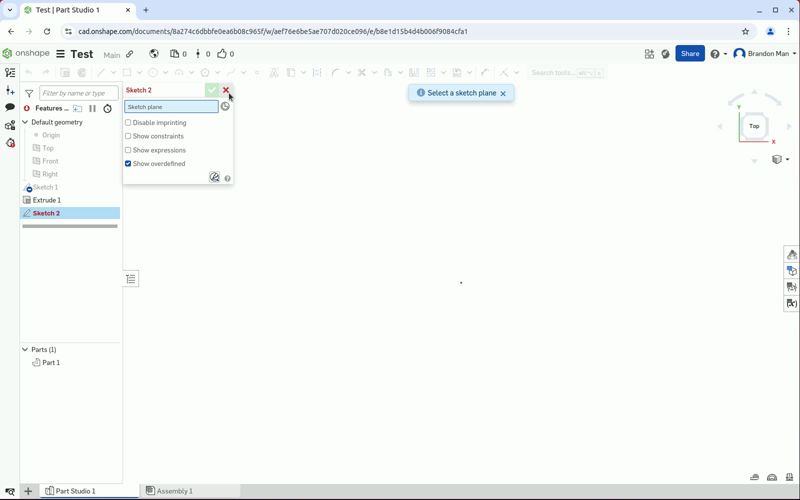
mouse_move(73, 150)
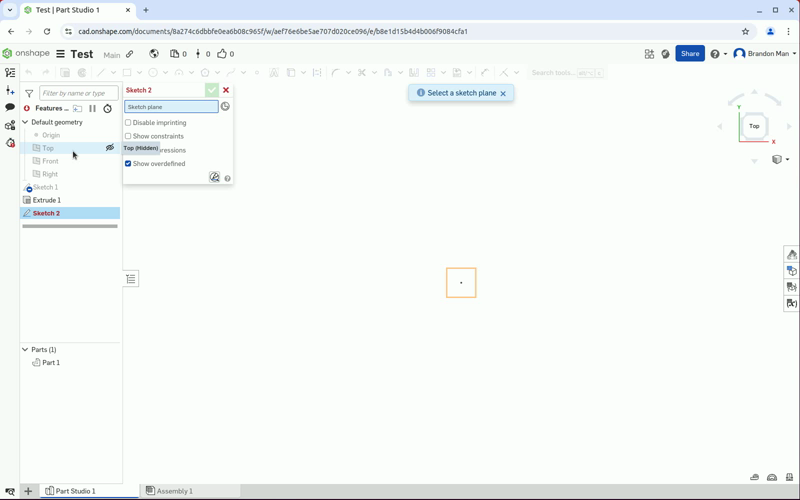
click(73, 150)
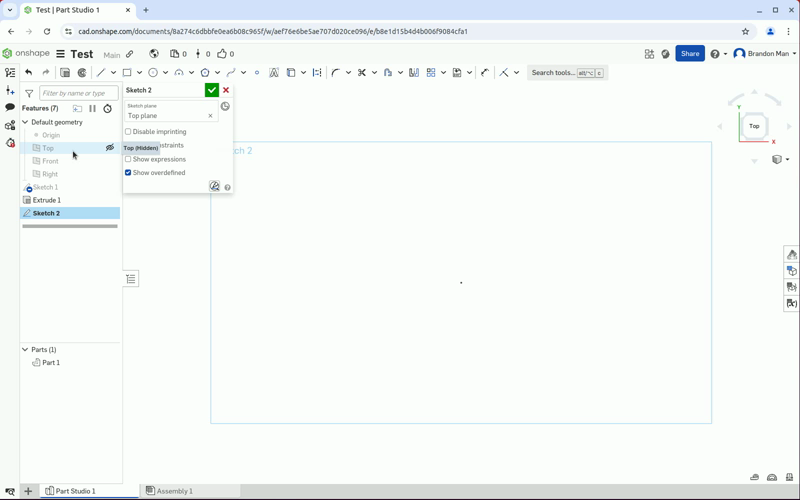
mouse_move(73, 352)
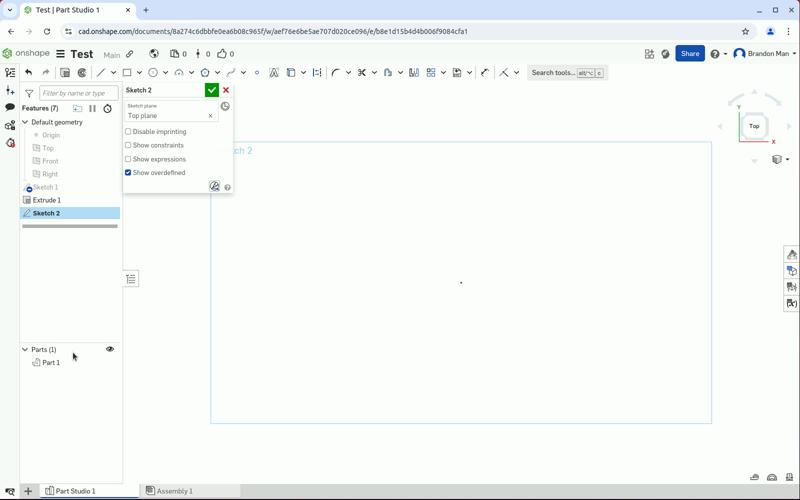
key(y)
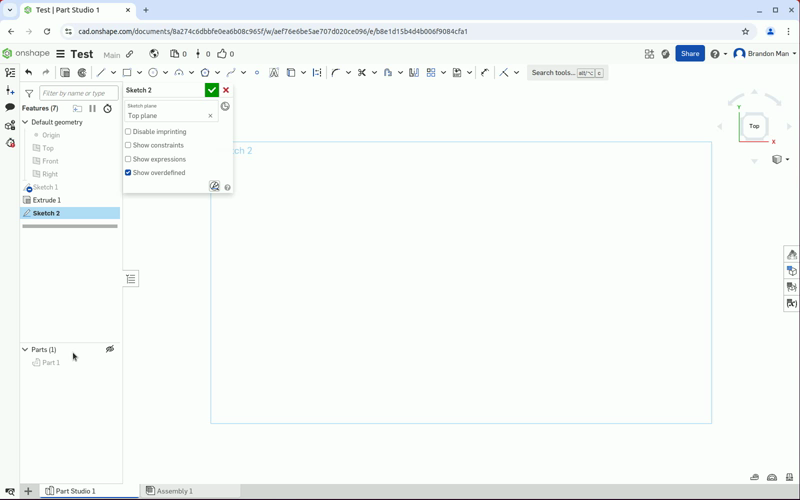
key(c)
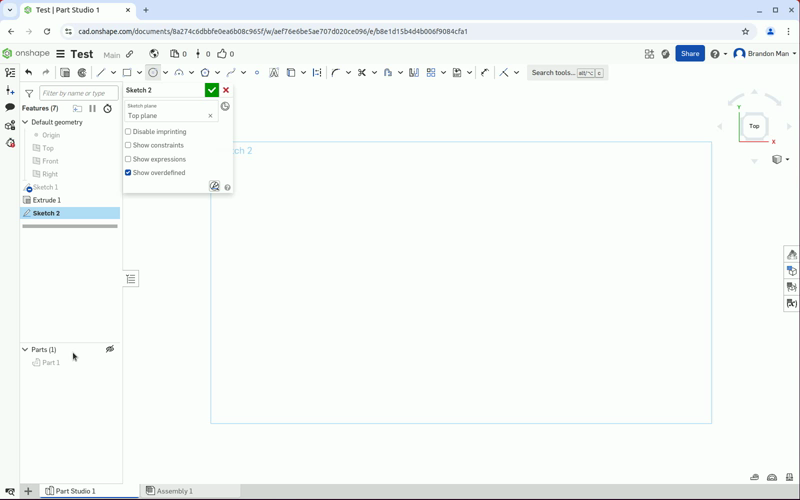
key_down(shift)
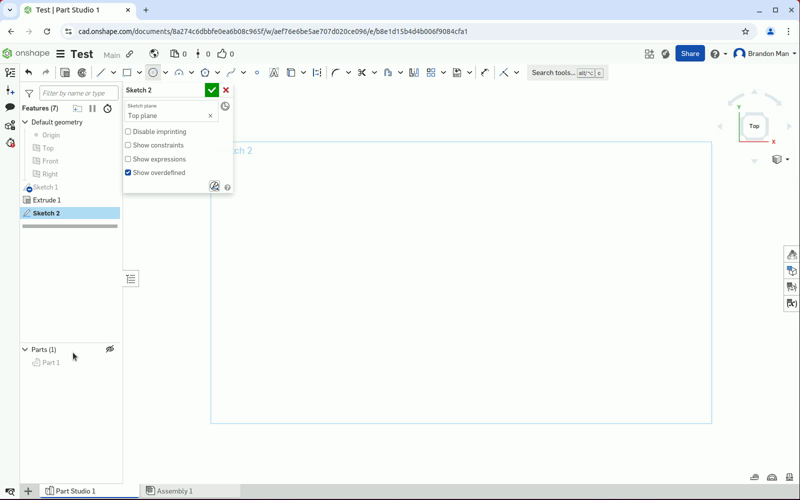
mouse_move(461, 282)
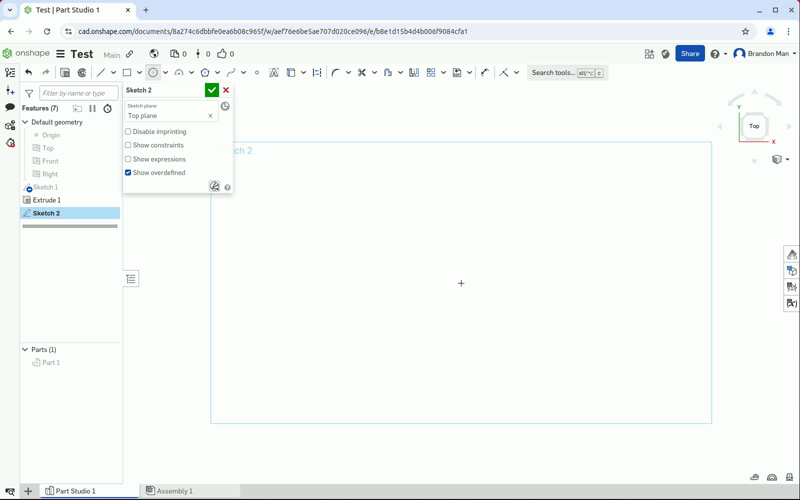
click(461, 282)
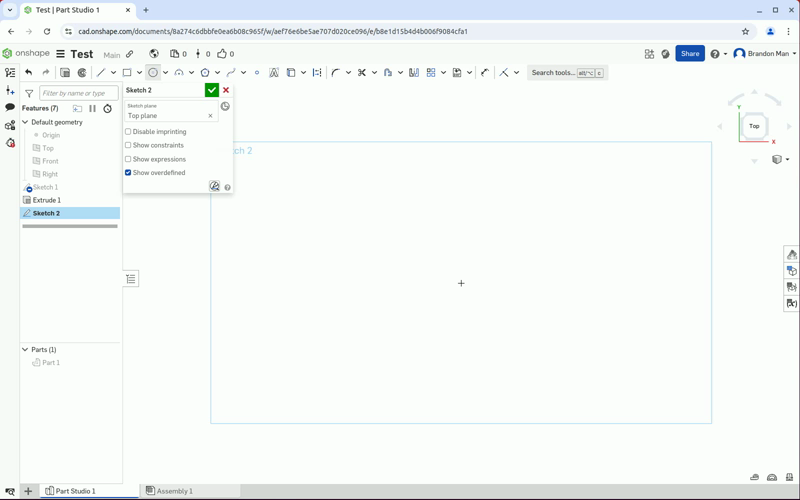
key_up(shift)
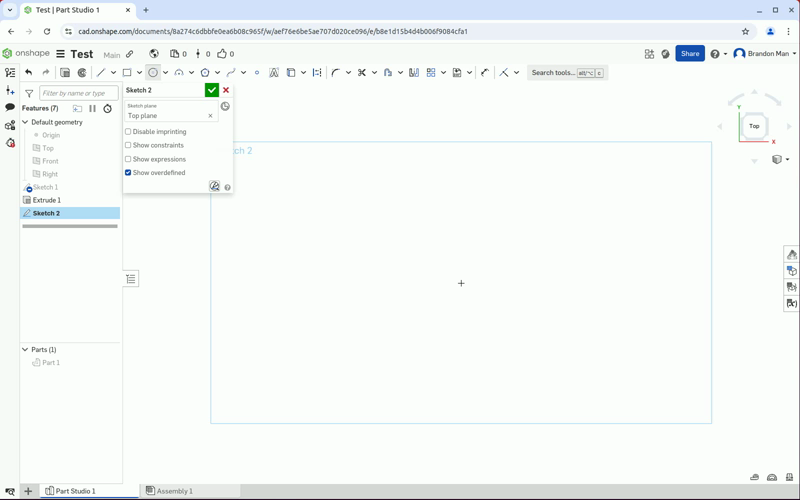
mouse_move(461, 282)
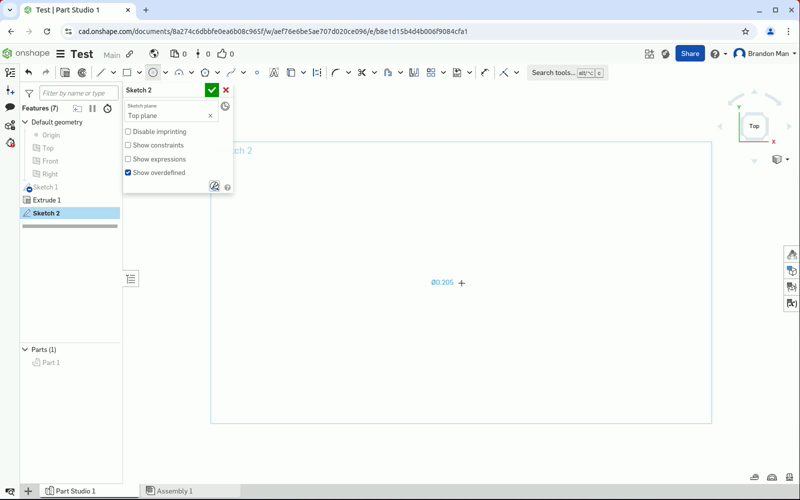
scroll(6)
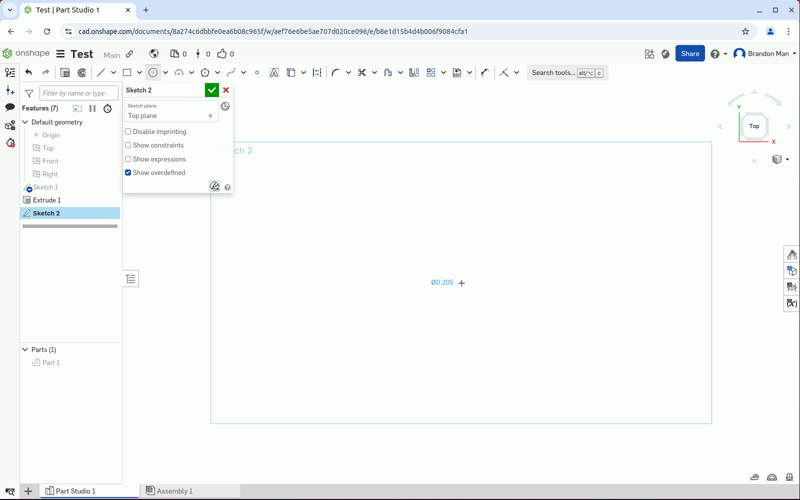
scroll(6)
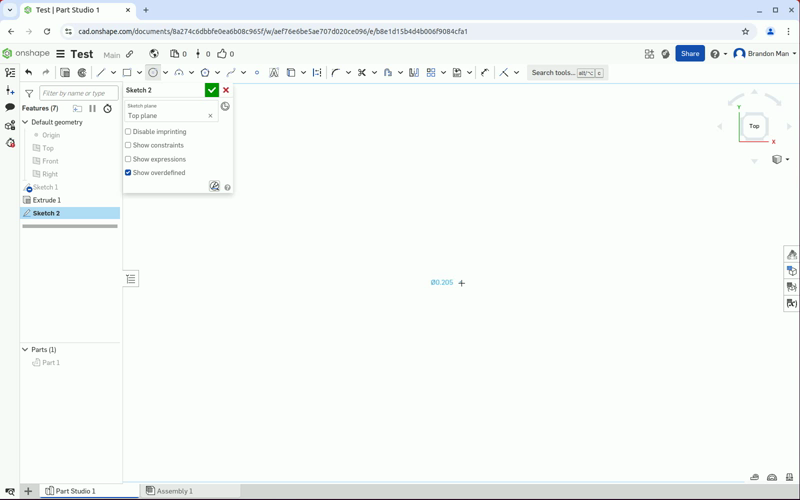
scroll(6)
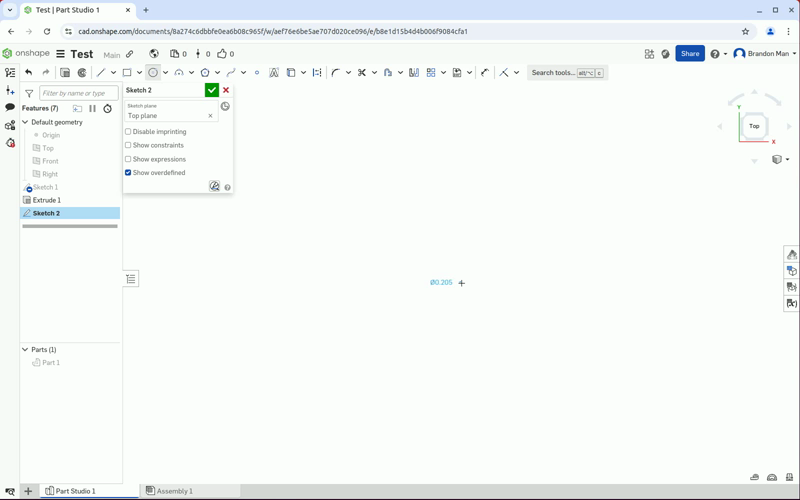
scroll(6)
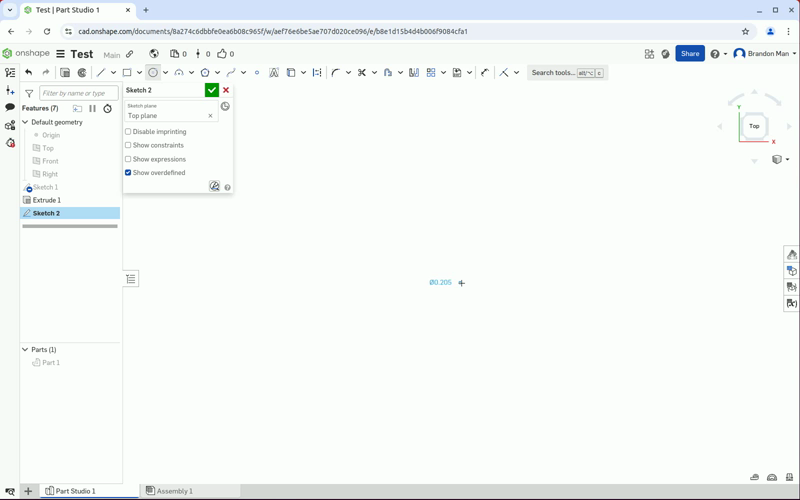
scroll(6)
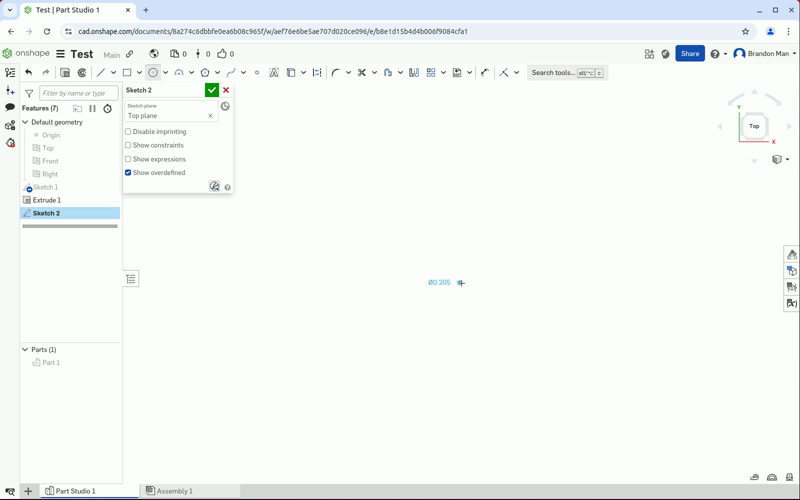
scroll(6)
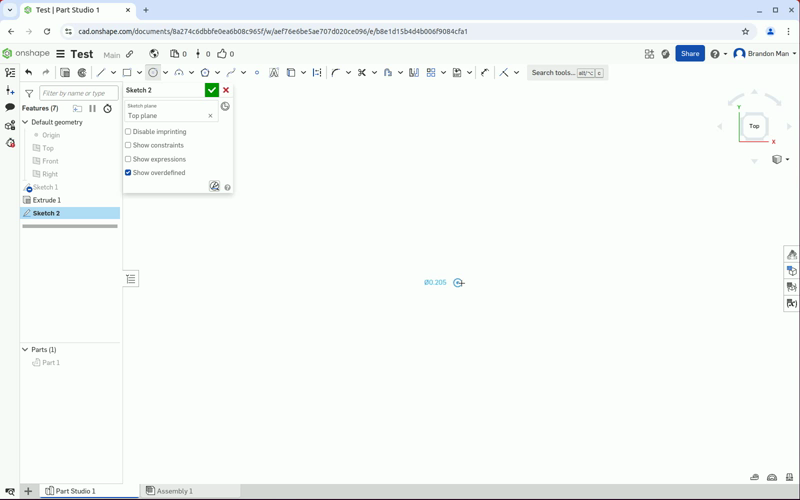
scroll(6)
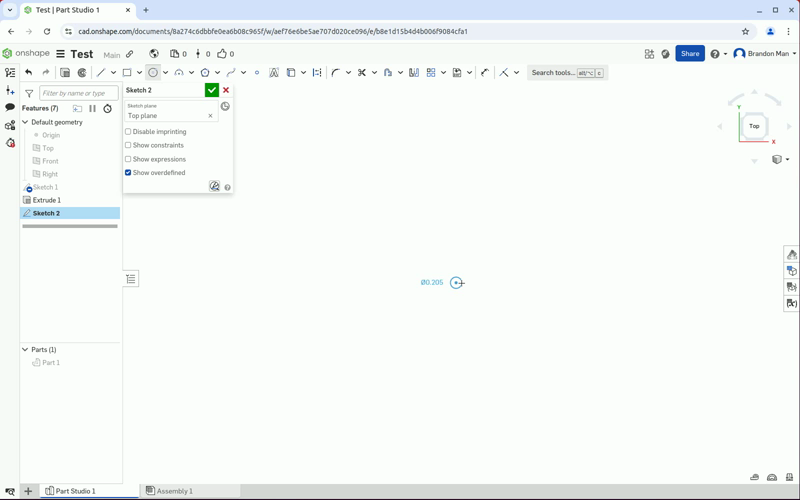
click(461, 282)
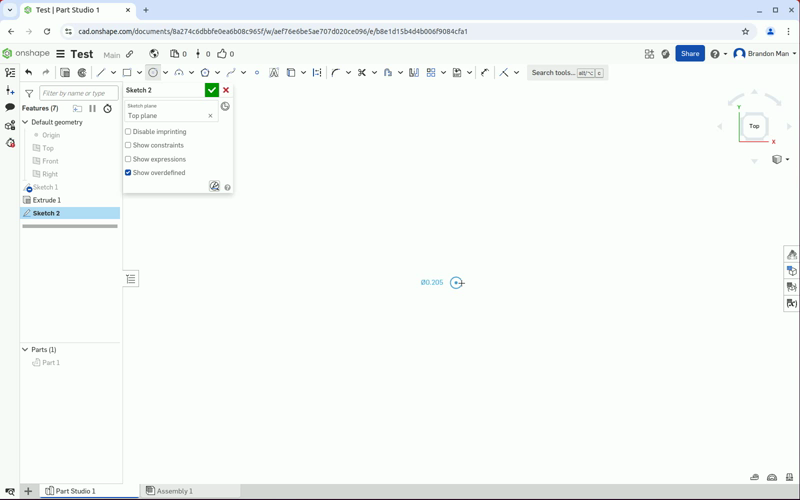
scroll(-6)
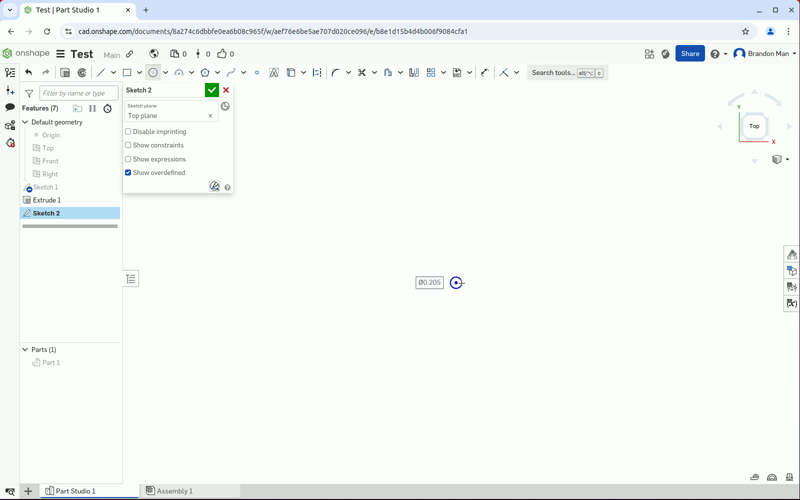
scroll(-6)
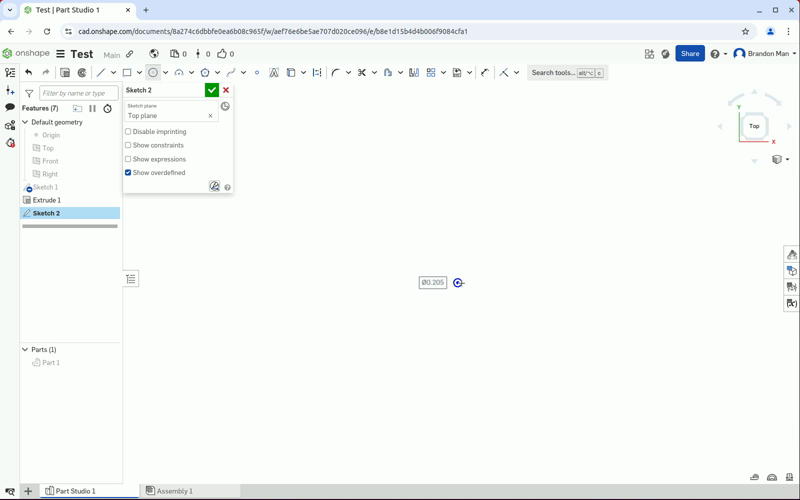
scroll(-6)
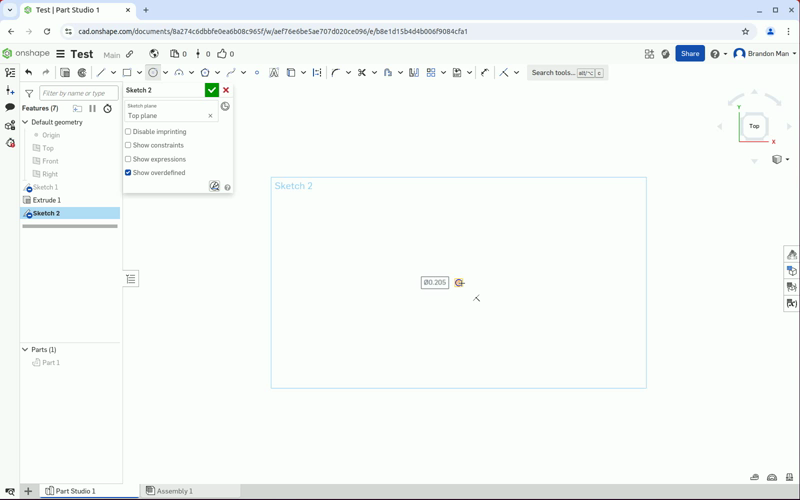
scroll(-6)
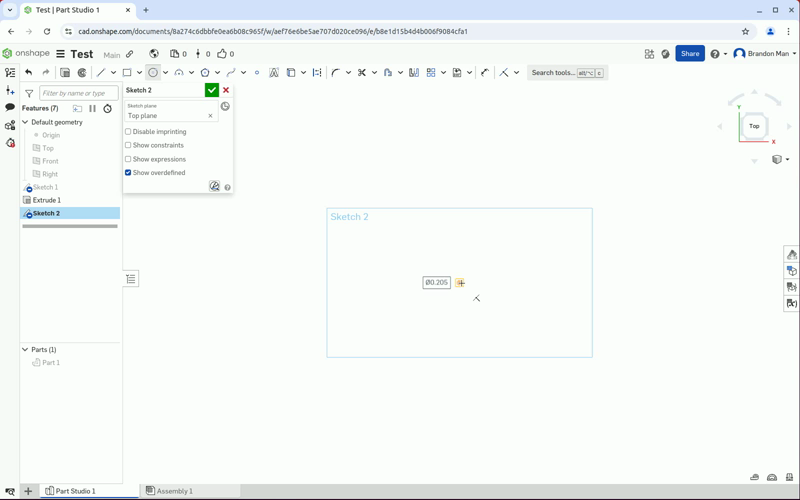
scroll(-6)
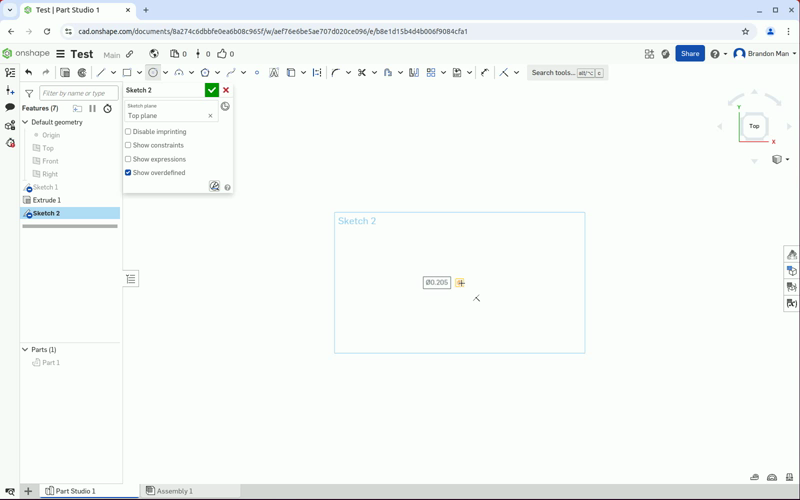
scroll(-6)
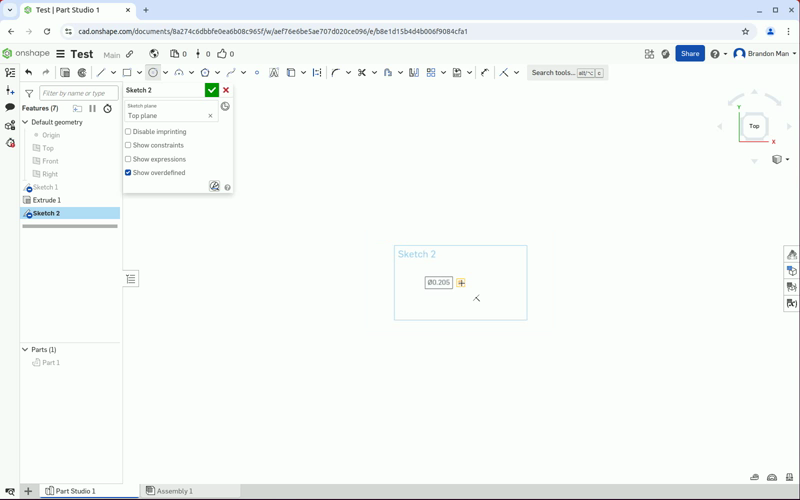
scroll(-6)
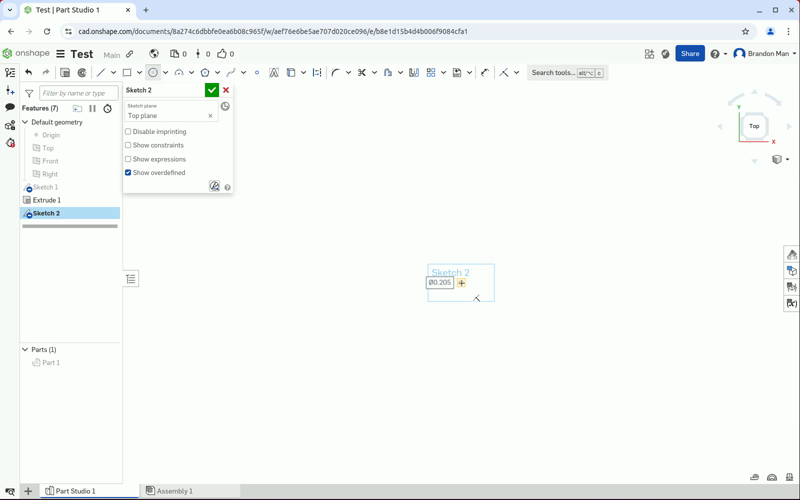
key(esc)
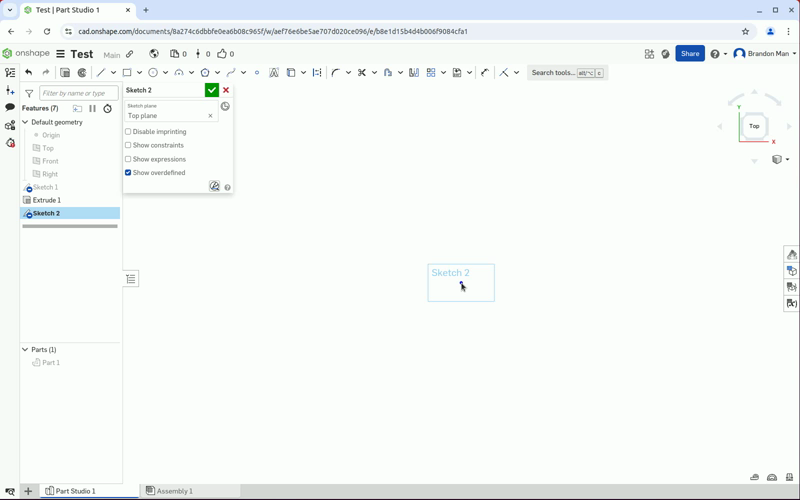
mouse_move(461, 282)
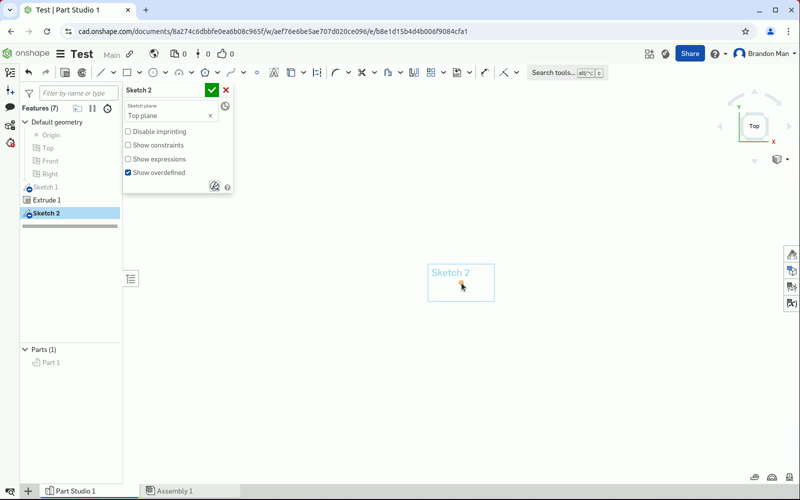
scroll(6)
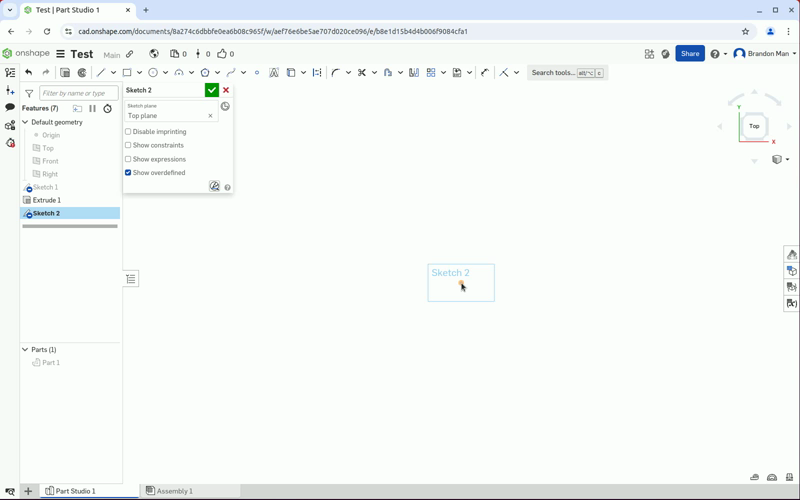
scroll(6)
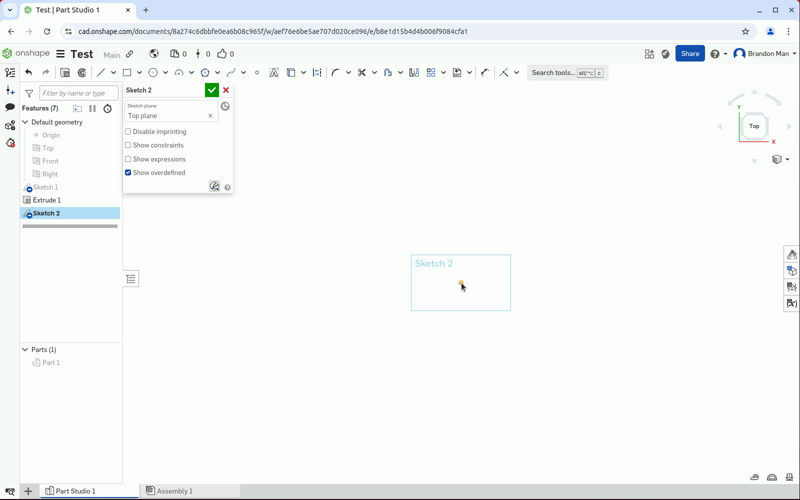
scroll(6)
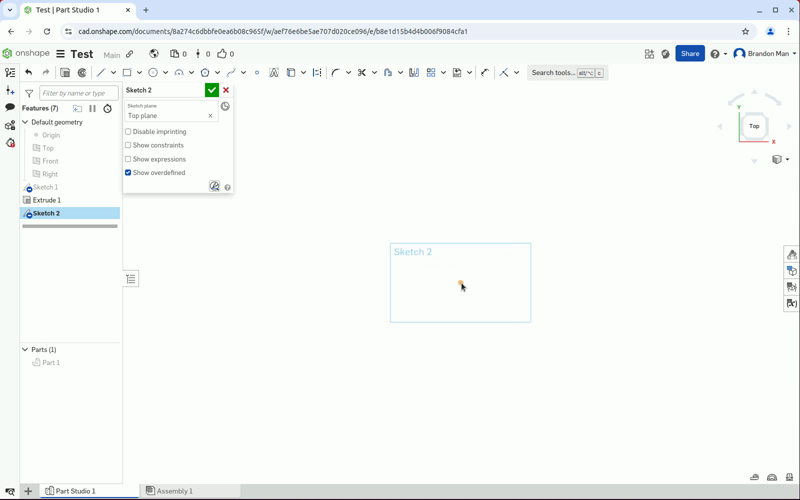
scroll(6)
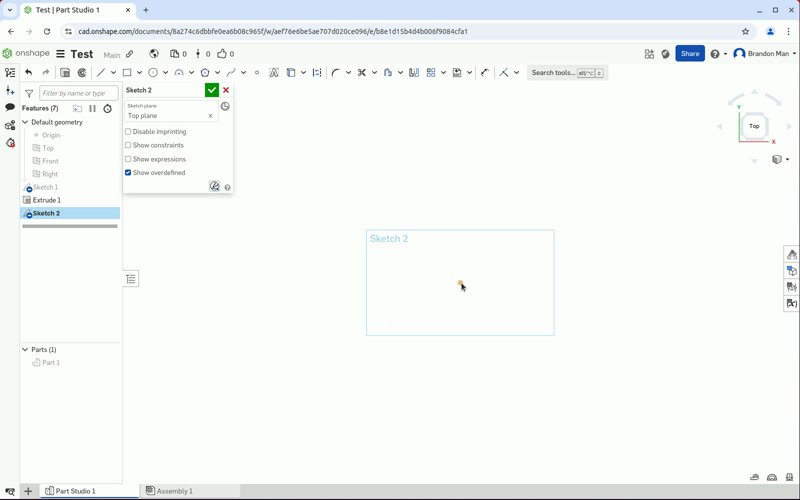
scroll(6)
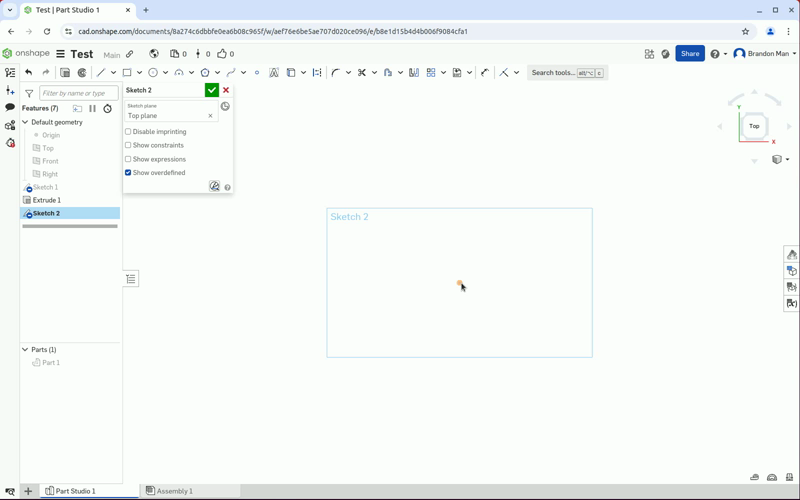
scroll(6)
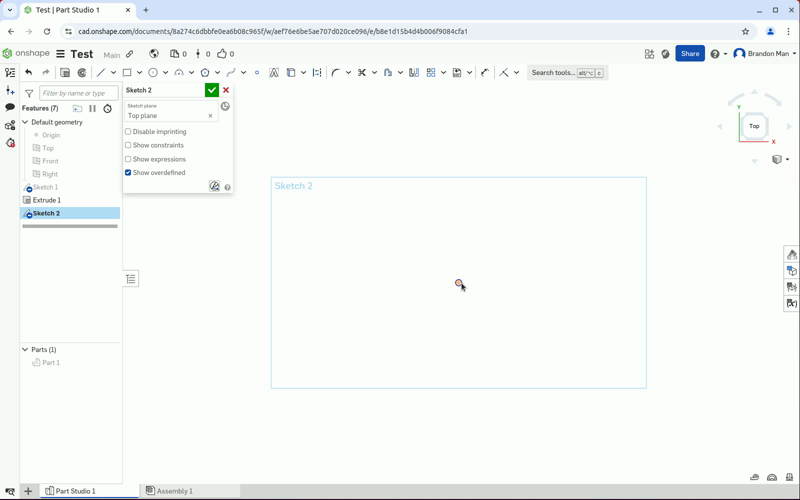
scroll(6)
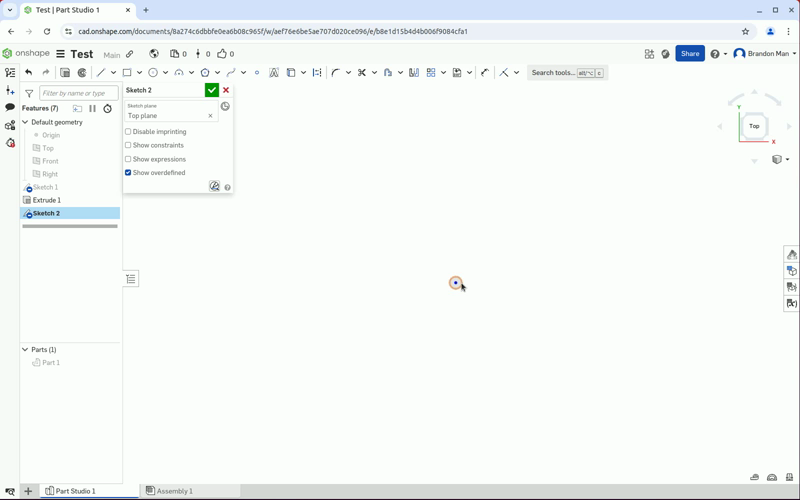
click(461, 282)
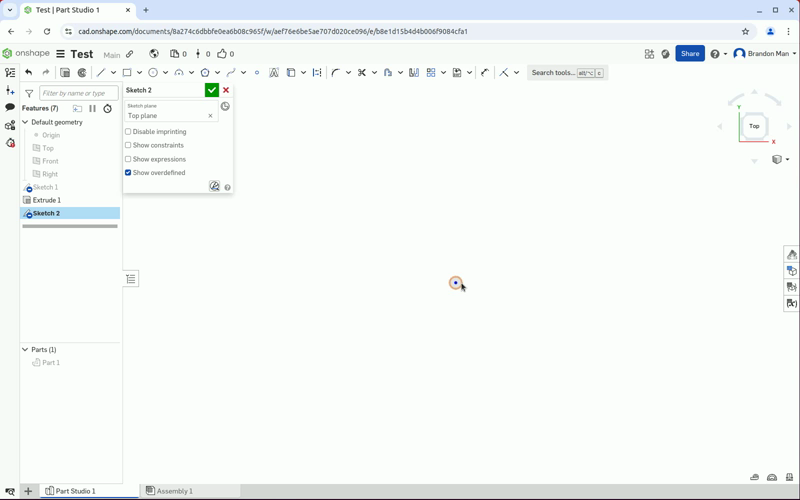
scroll(-6)
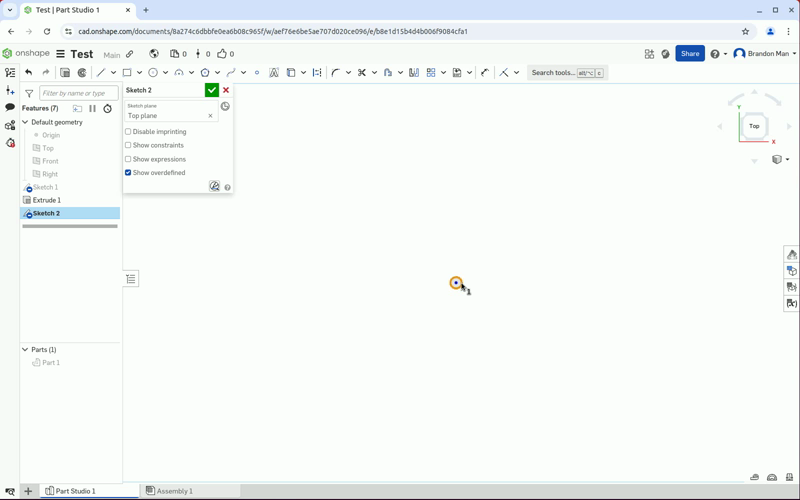
scroll(-6)
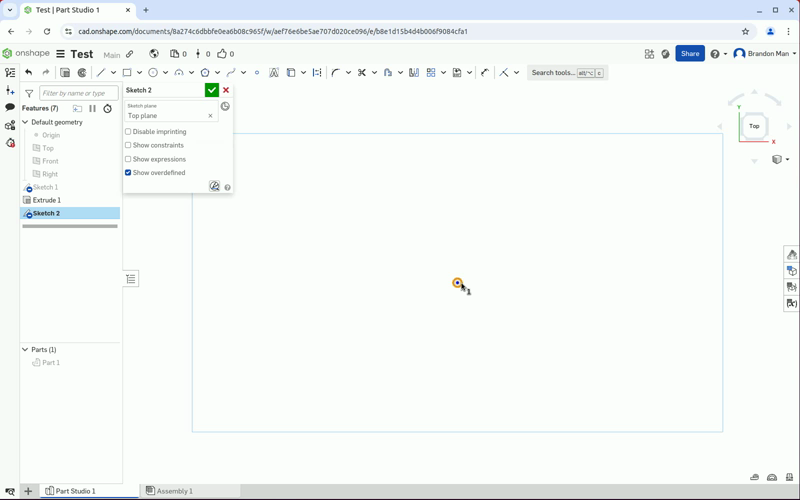
scroll(-6)
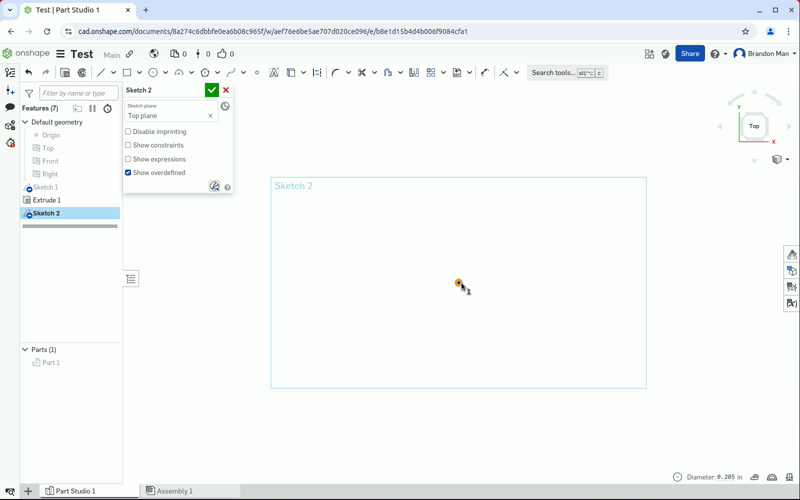
scroll(-6)
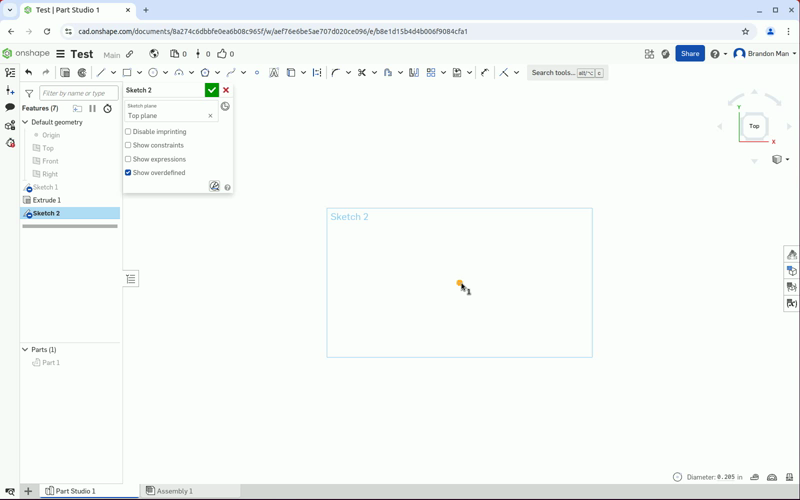
scroll(-6)
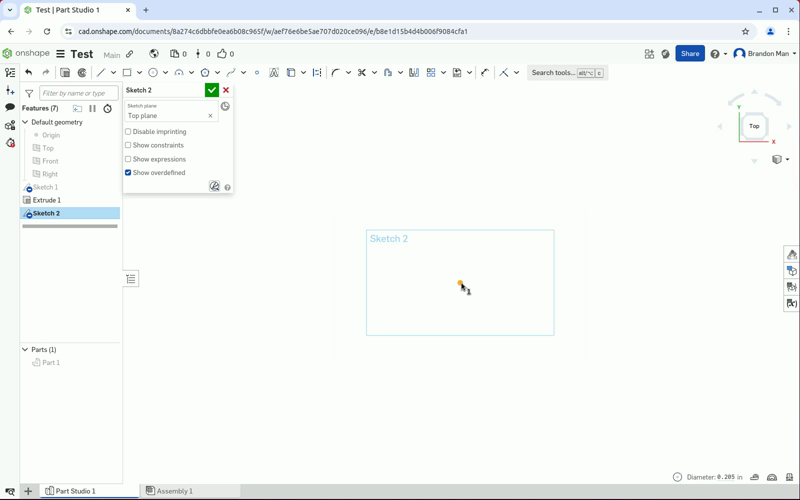
scroll(-6)
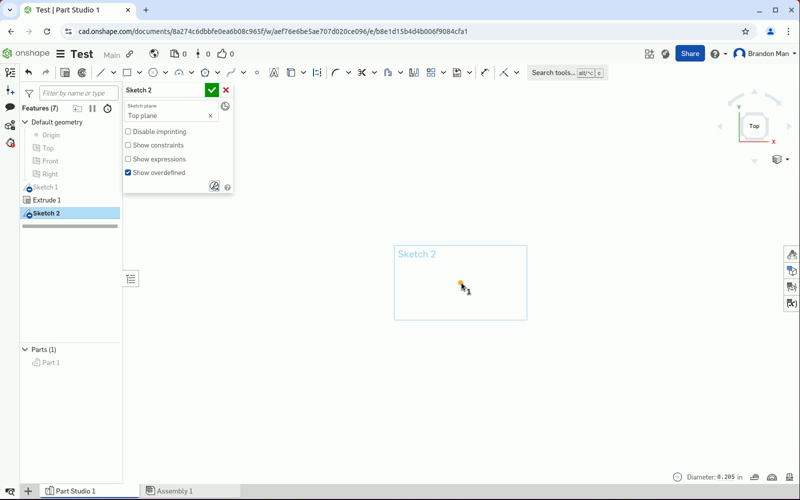
scroll(-6)
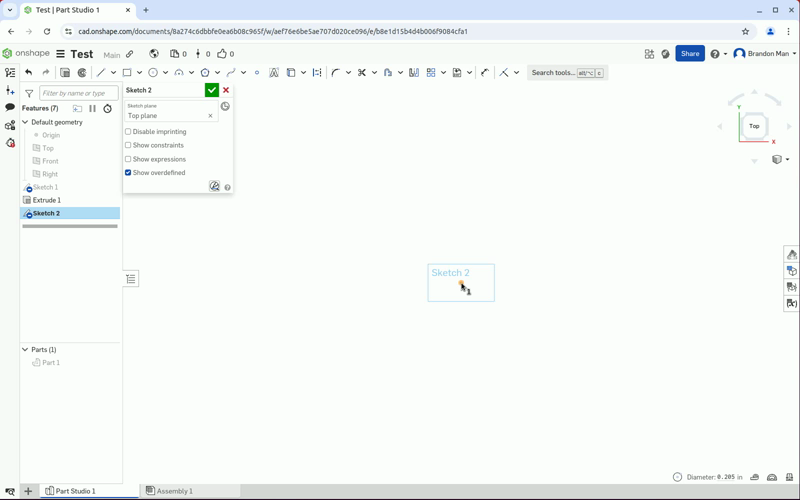
mouse_move(73, 352)
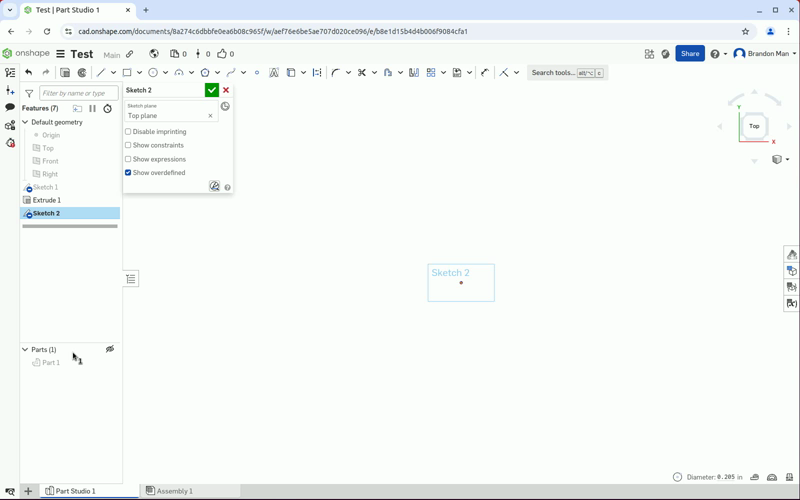
key(shift+y)
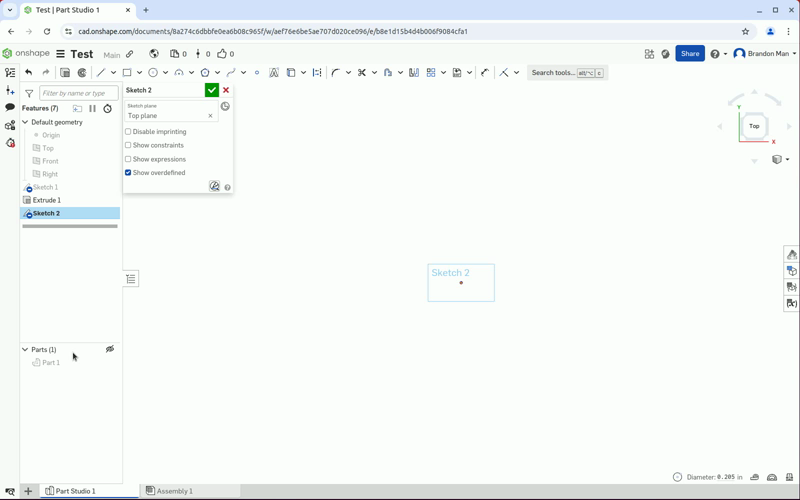
key(shift+e)
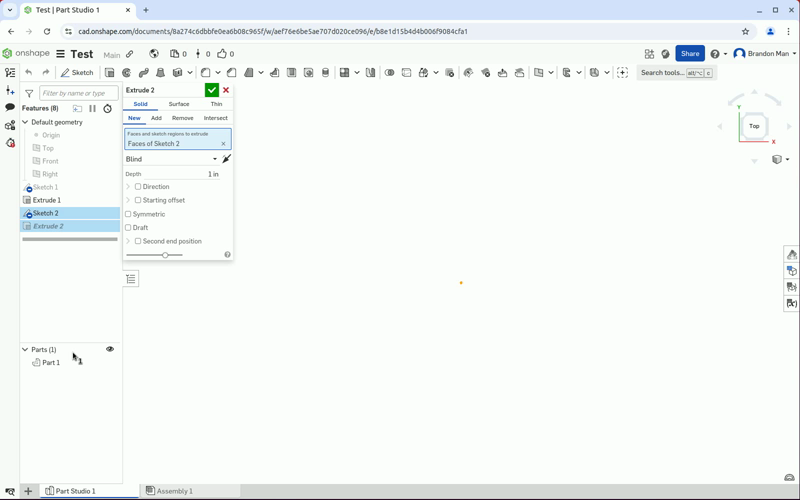
mouse_move(143, 106)
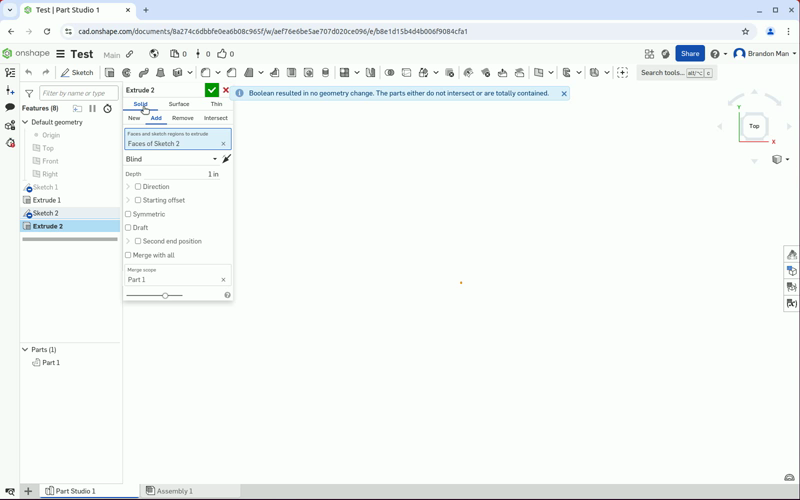
click(143, 106)
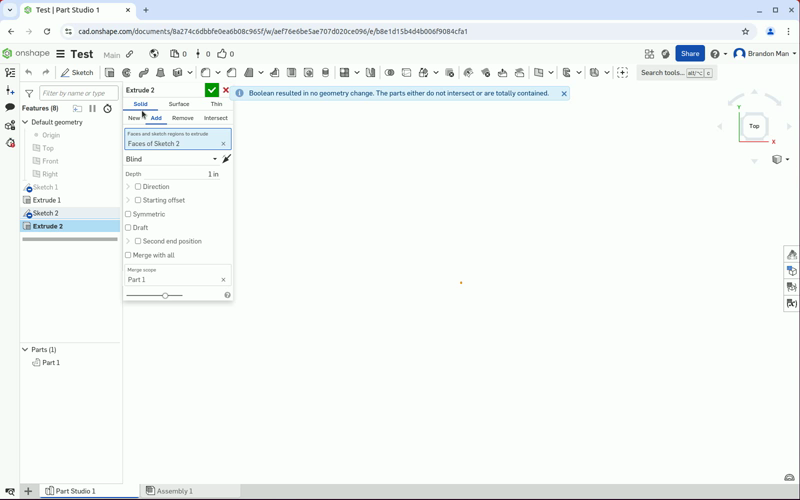
mouse_move(137, 120)
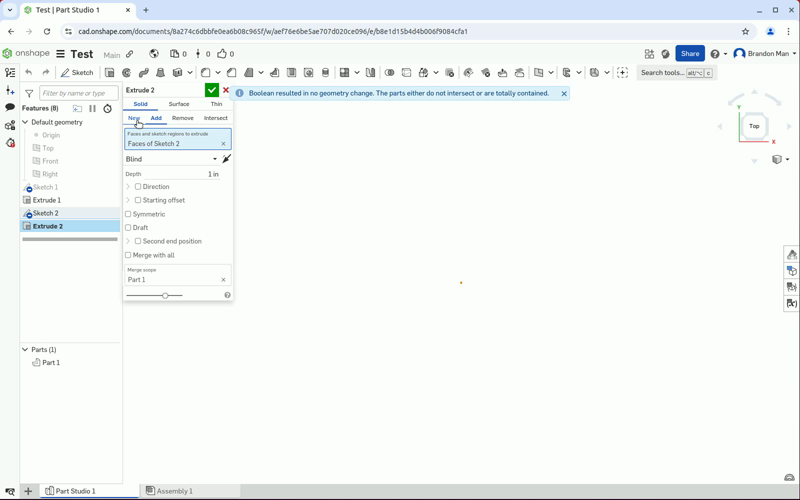
click(137, 120)
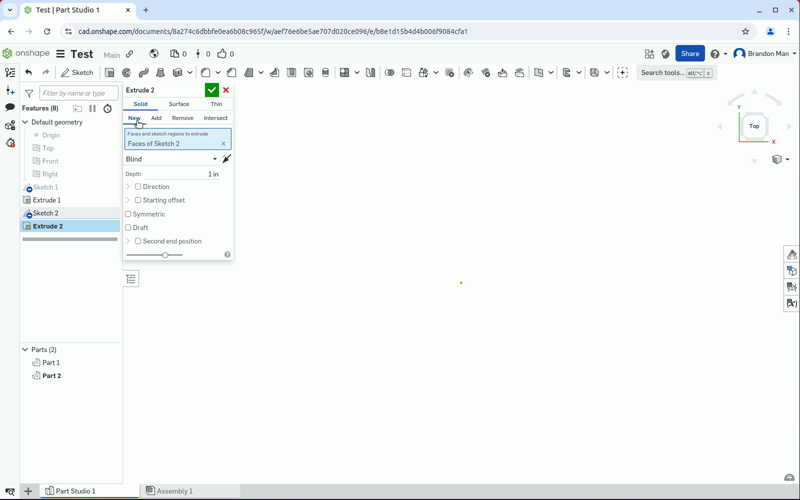
key(tab, 4)
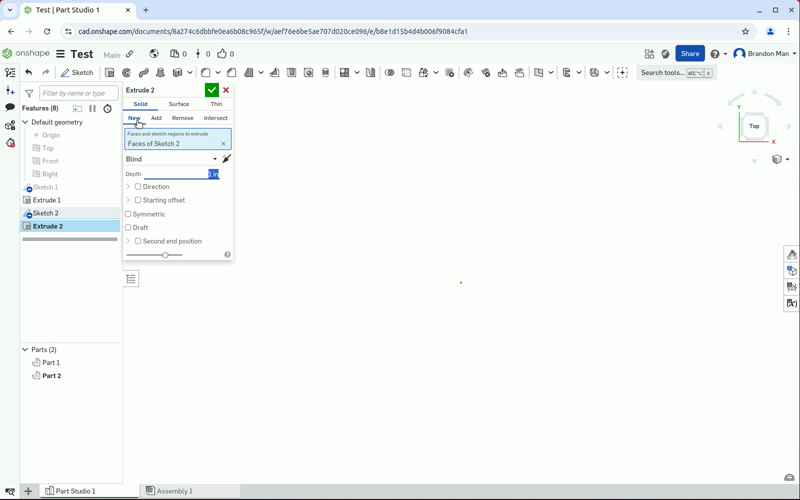
text(23.108)
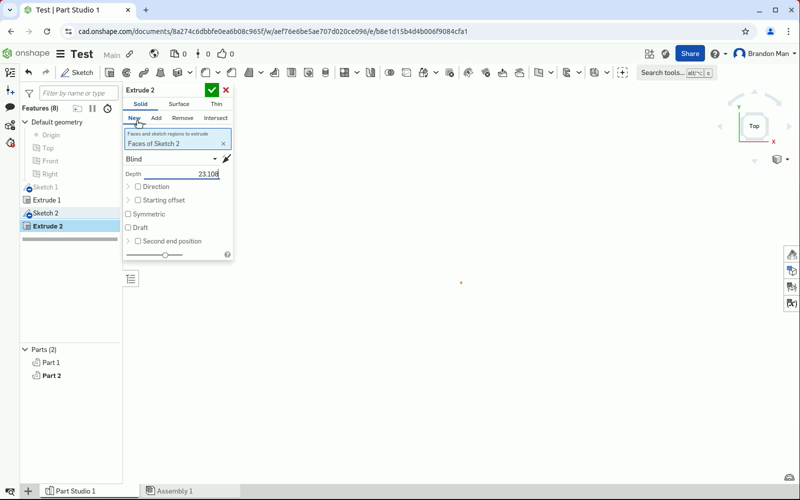
key(enter)
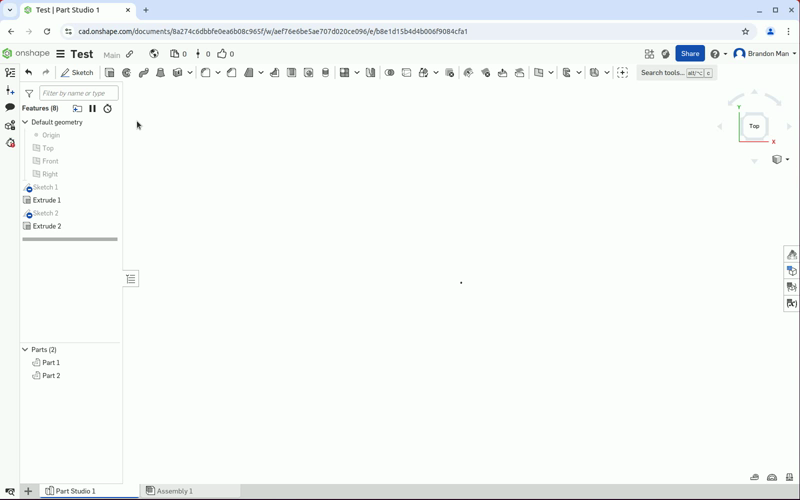
key(shift+h)
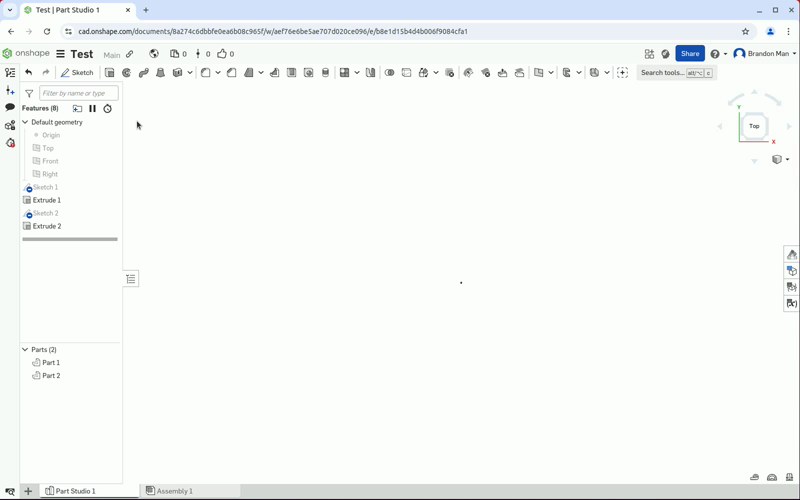
key(shift+h)
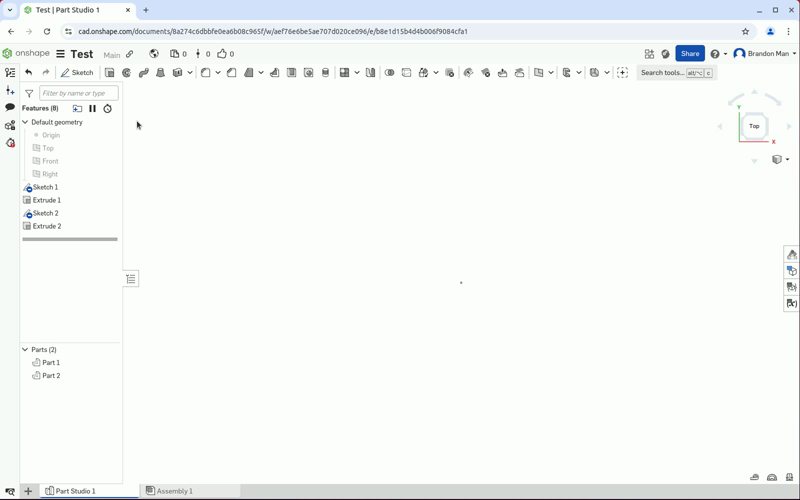
key(shift+7)
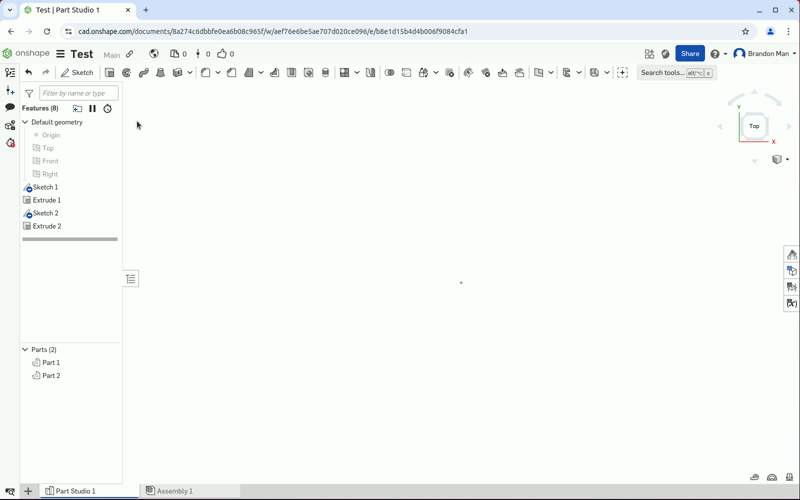
key(up, 3)
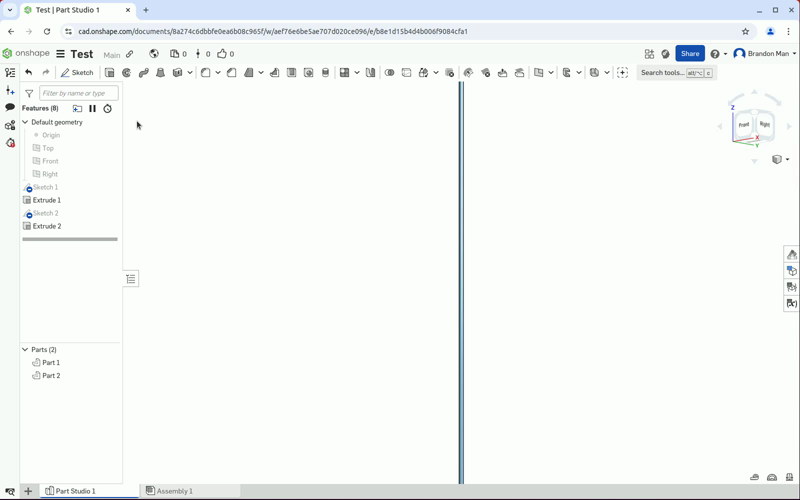
key(left, 3)
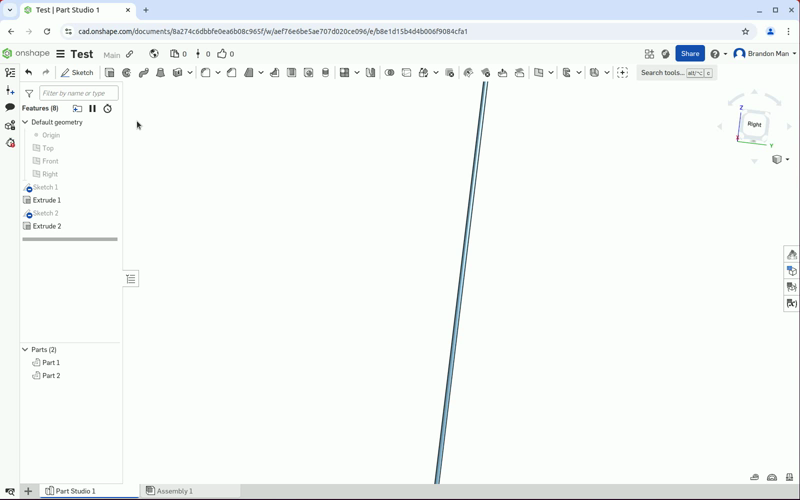
key(right, 3)
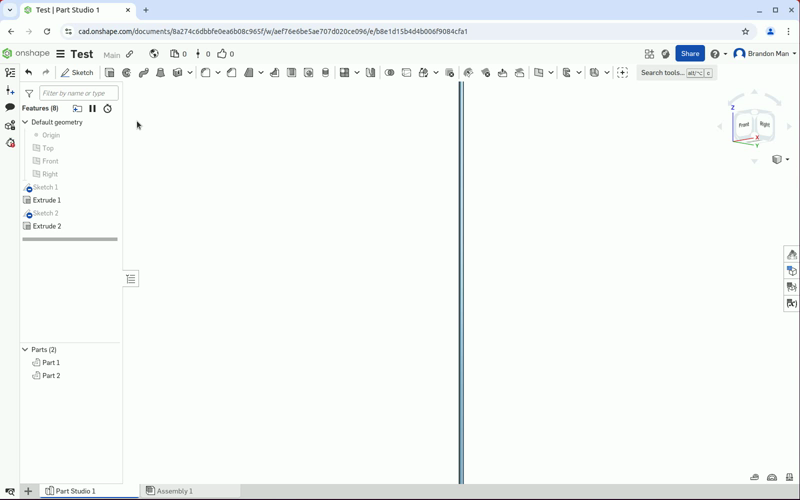
key(down, 3)
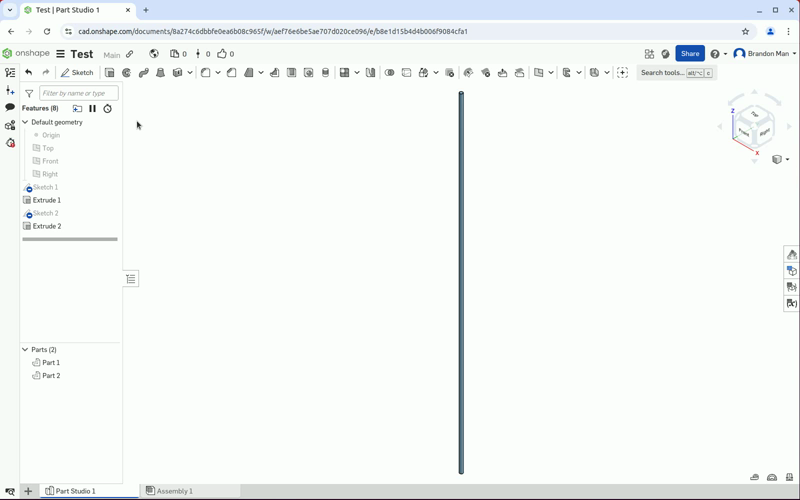
mouse_move(73, 189)
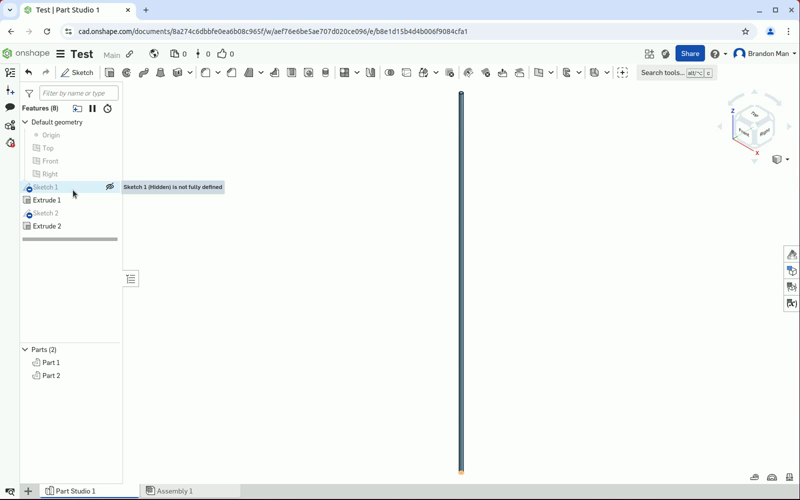
click(73, 189)